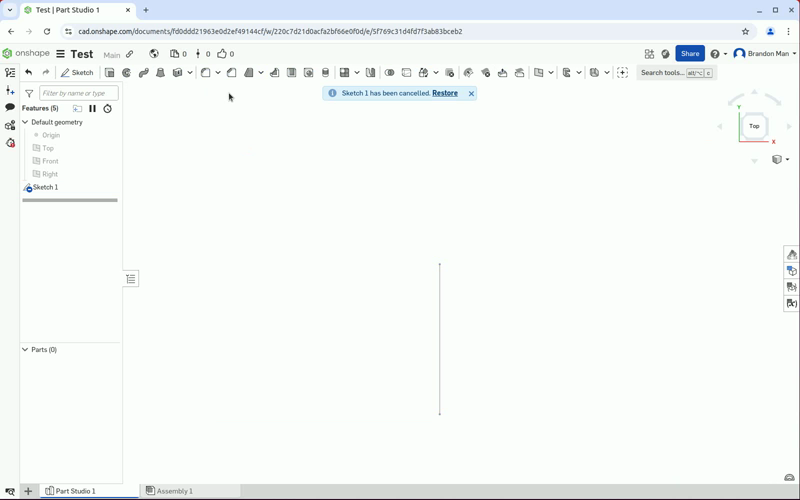
key(shift+h)
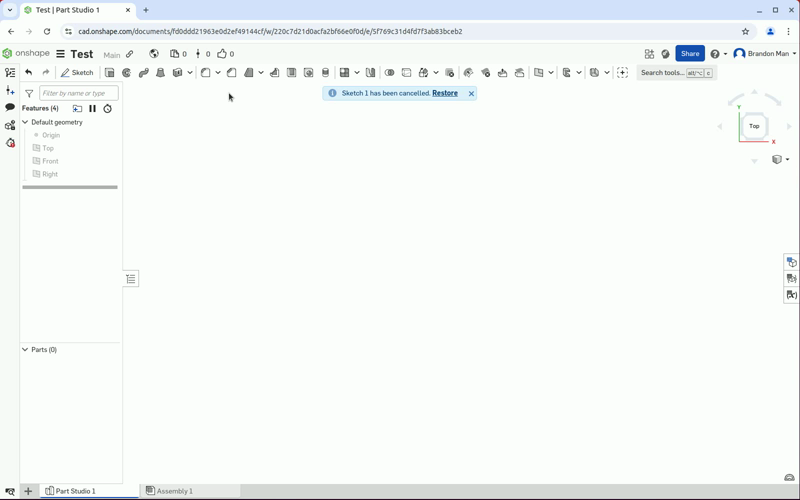
mouse_move(73, 352)
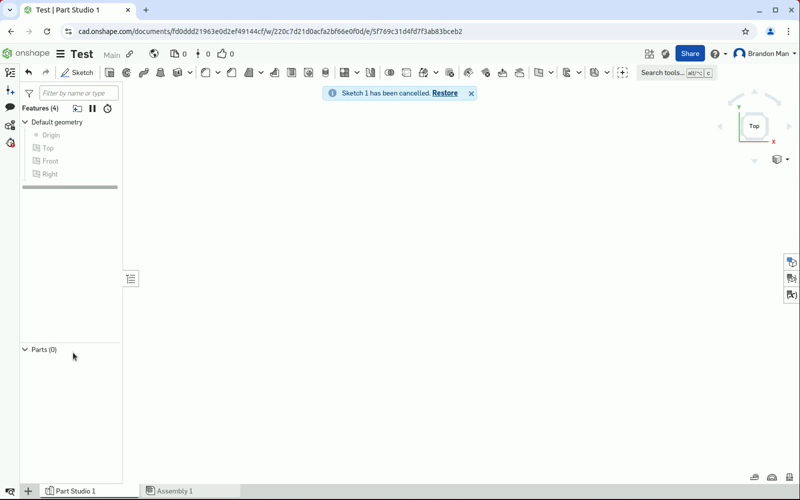
key(y)
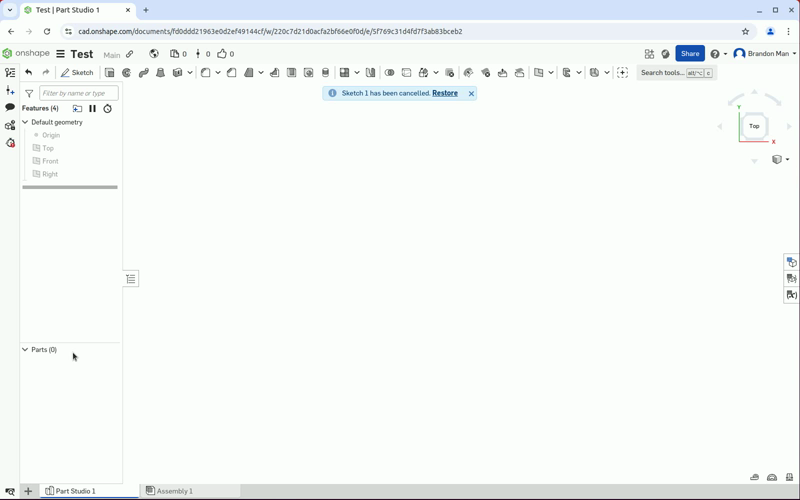
key(shift+p)
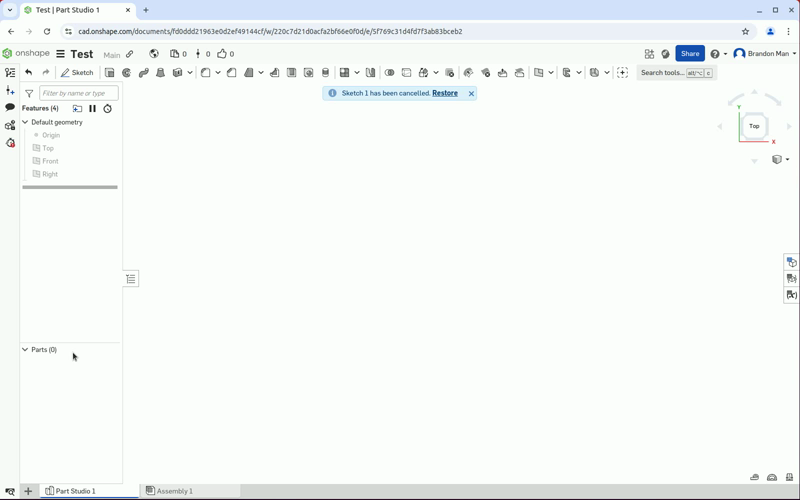
key(space)
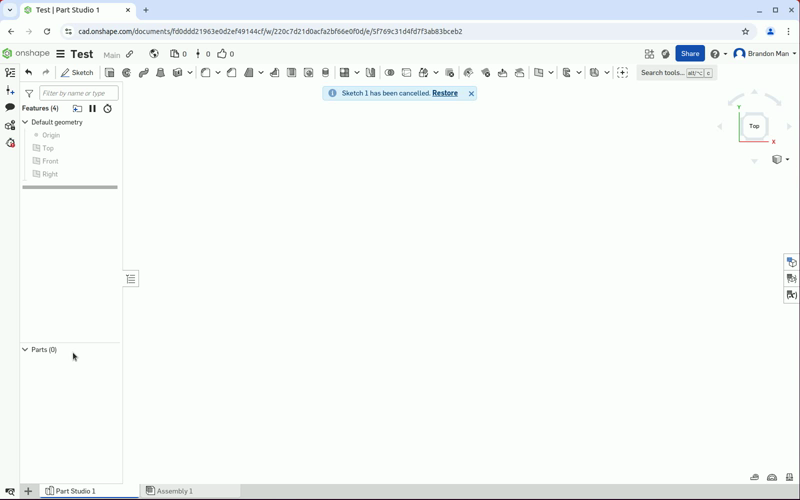
key_down(shift)
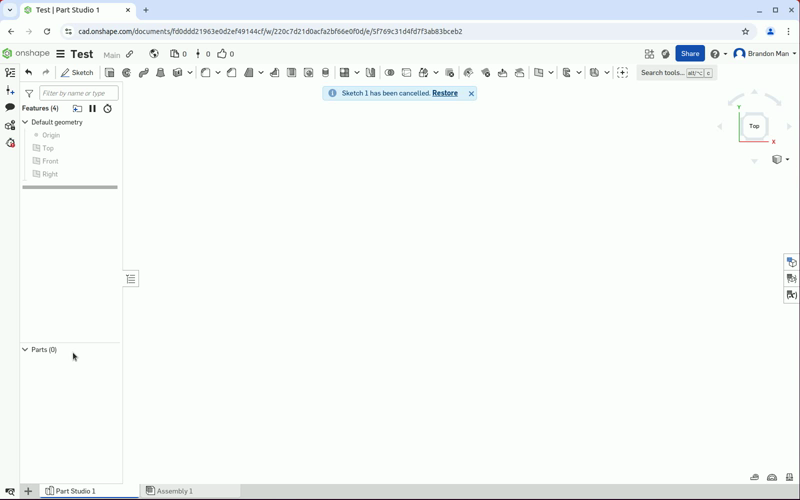
key(up)
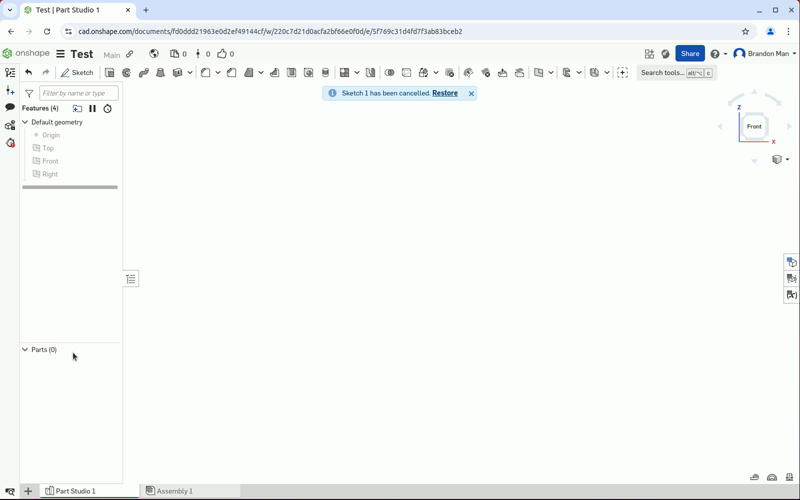
key_up(shift)
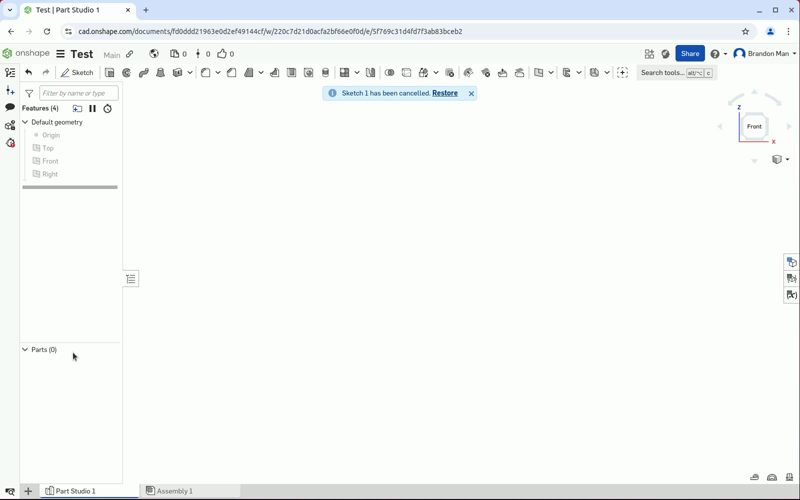
mouse_move(73, 352)
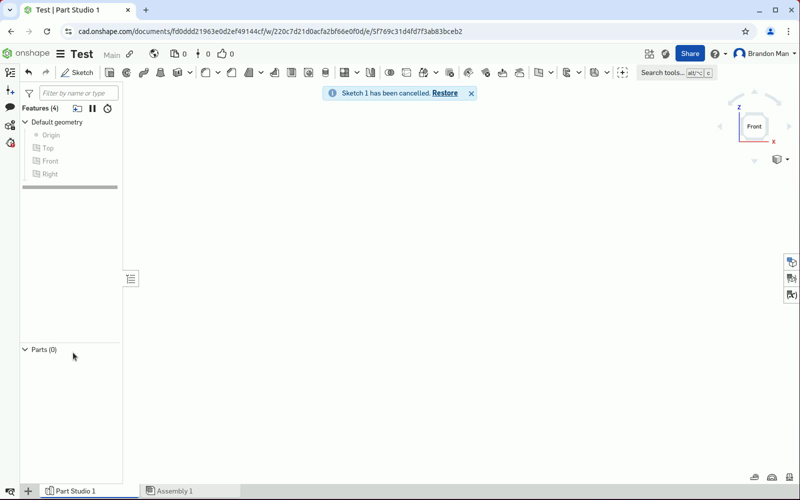
key(shift+y)
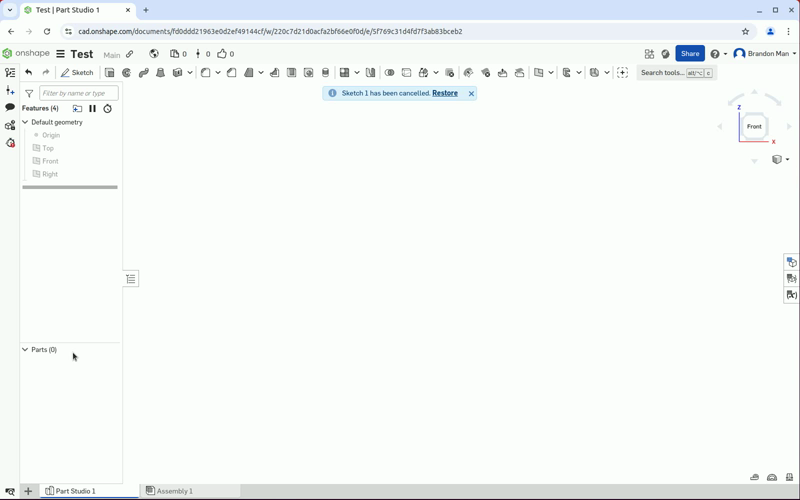
key(shift+s)
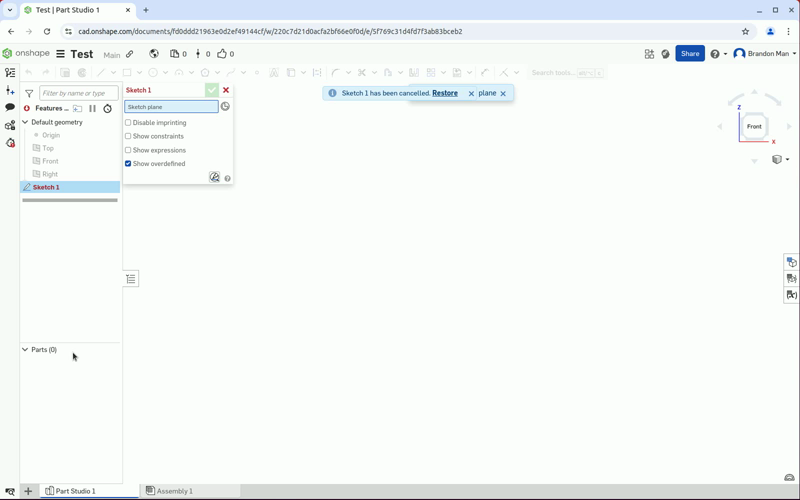
mouse_move(73, 163)
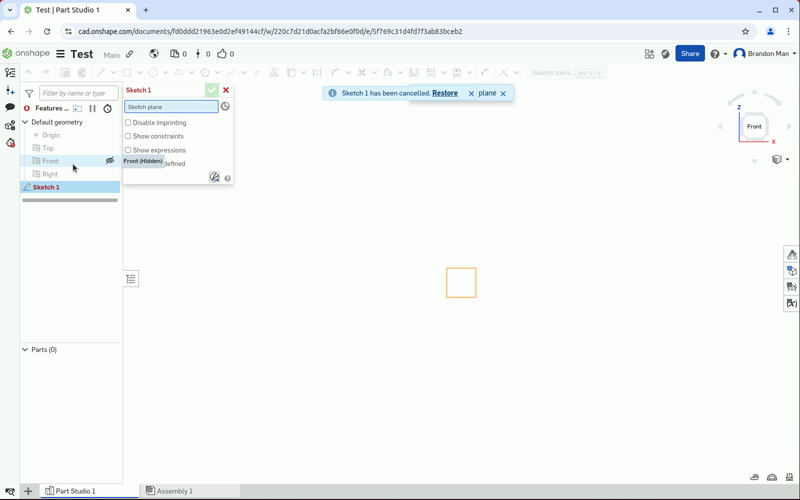
click(73, 163)
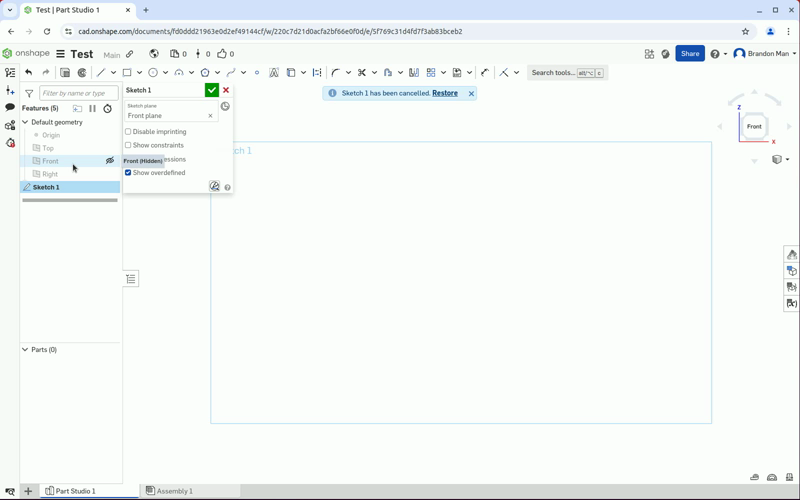
mouse_move(73, 352)
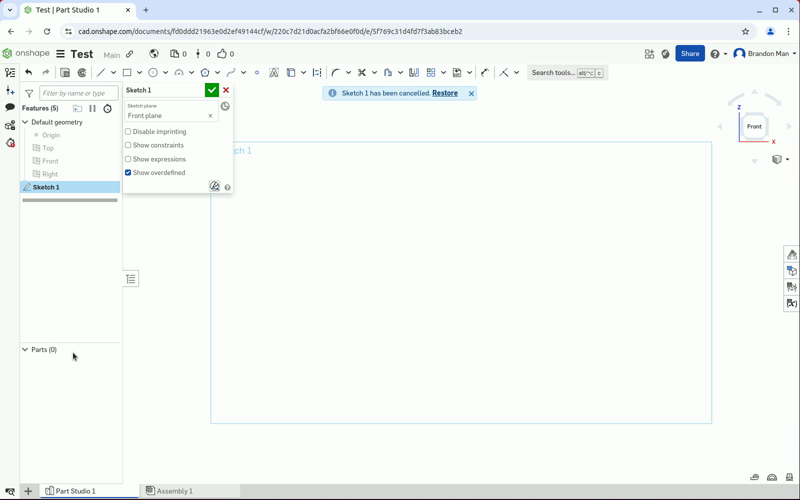
key(y)
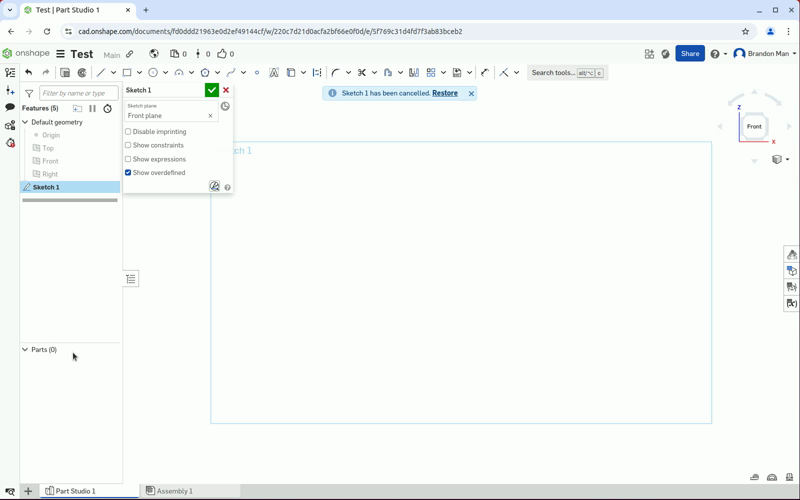
key(c)
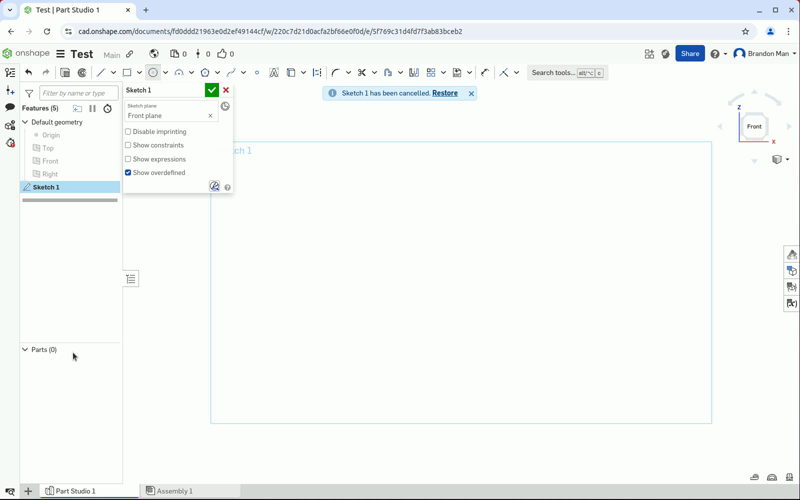
key_down(shift)
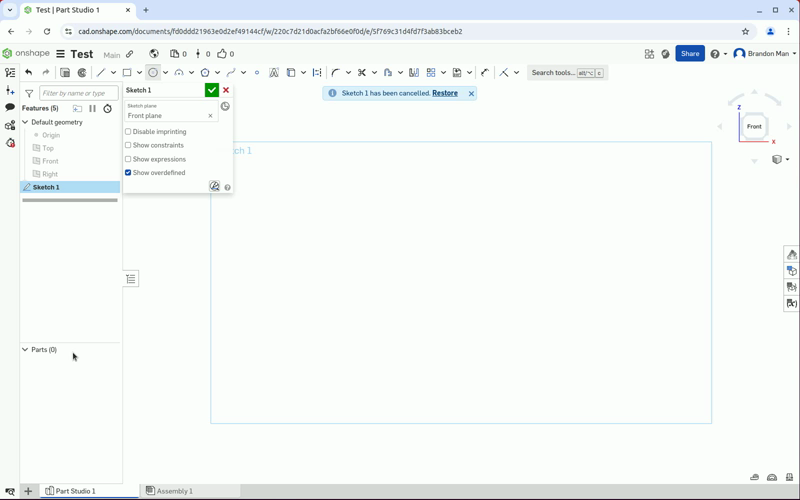
mouse_move(460, 282)
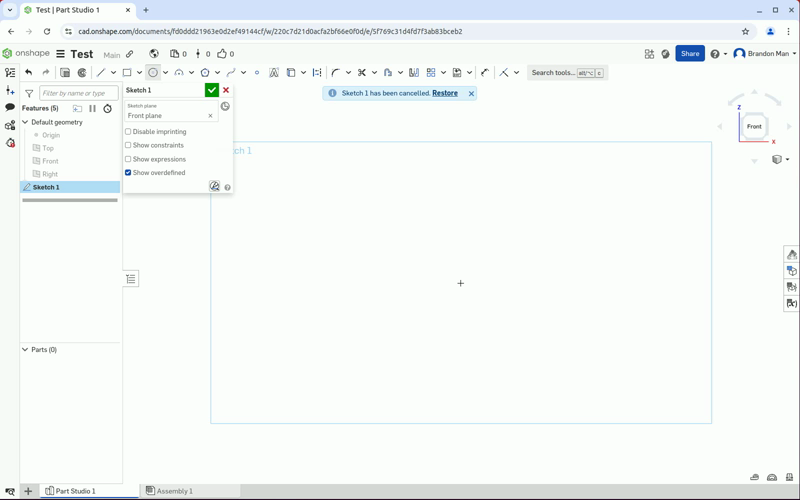
click(460, 282)
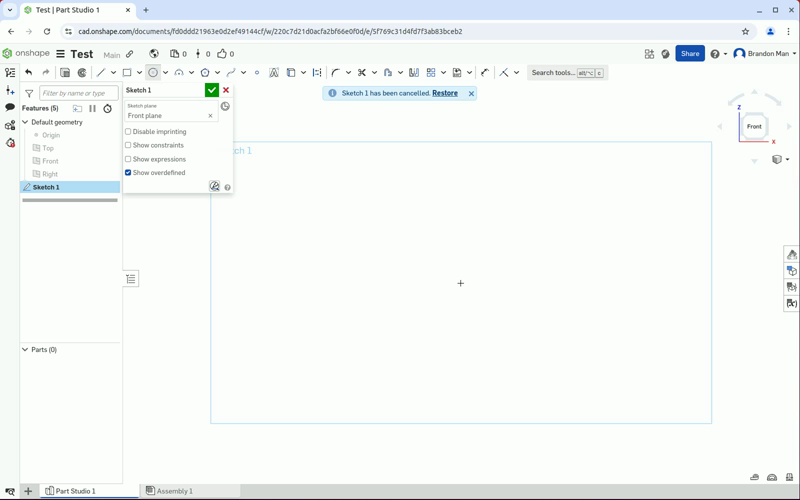
key_up(shift)
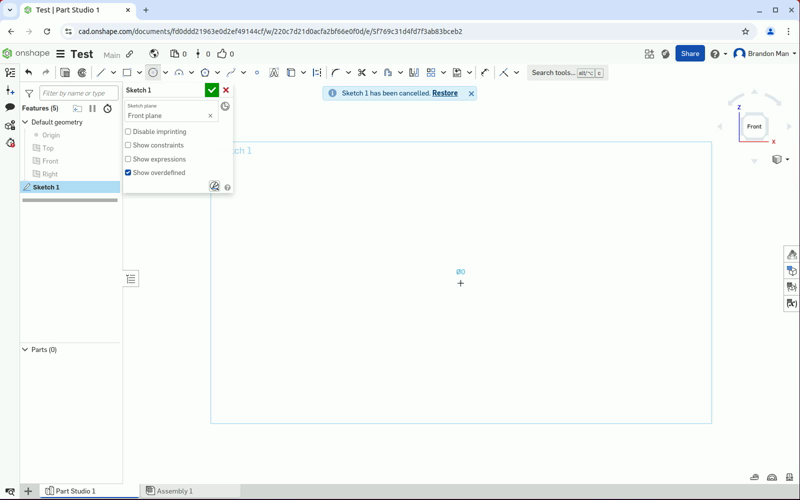
mouse_move(465, 282)
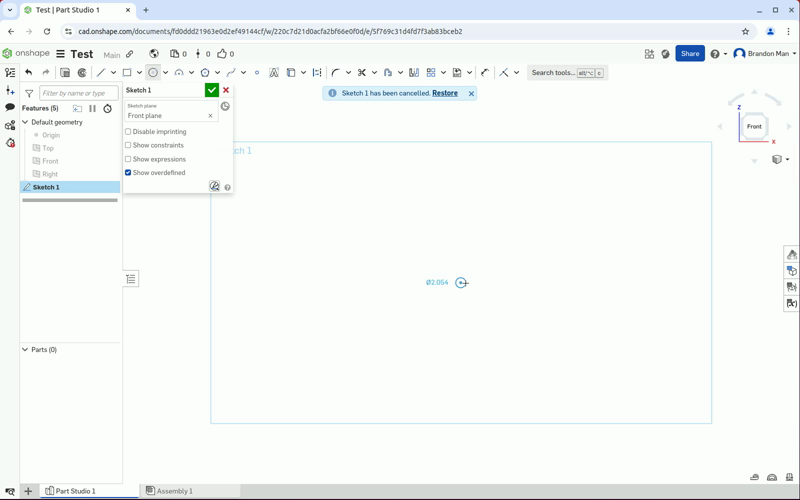
click(465, 282)
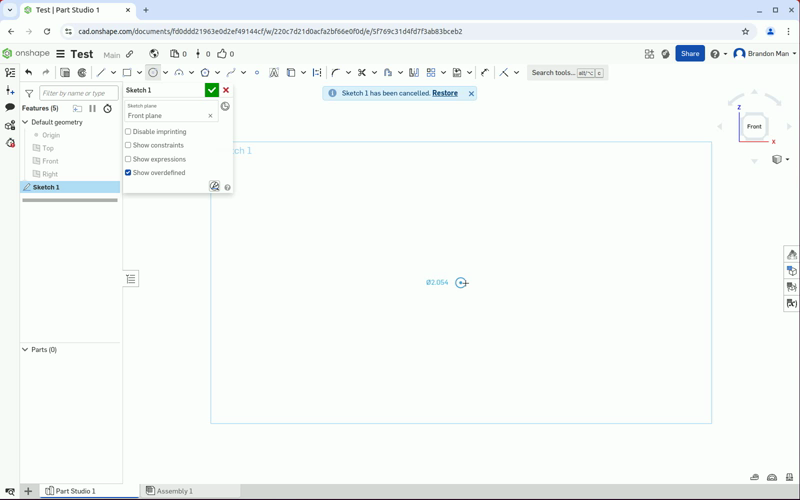
key(esc)
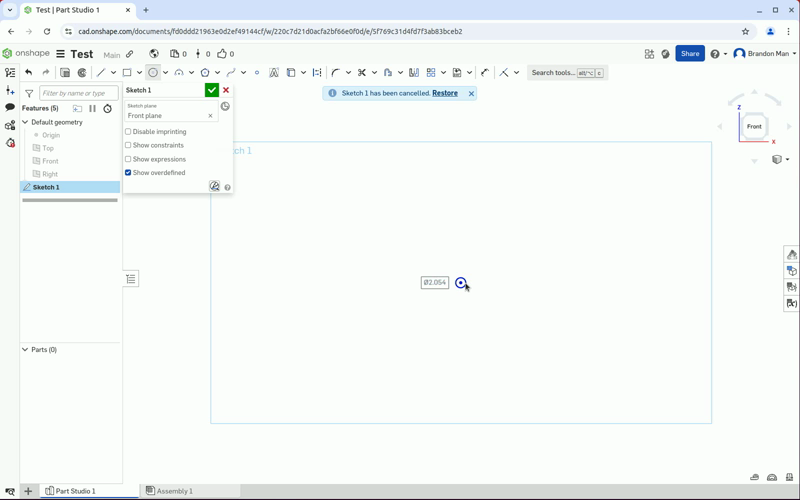
key(c)
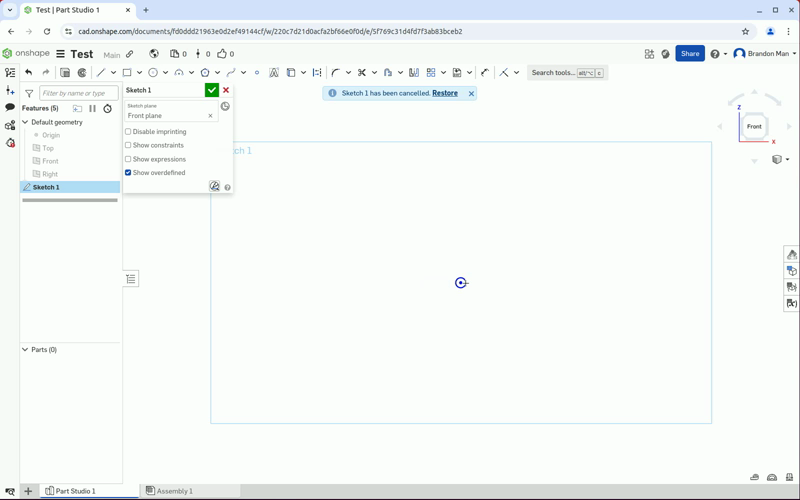
key_down(shift)
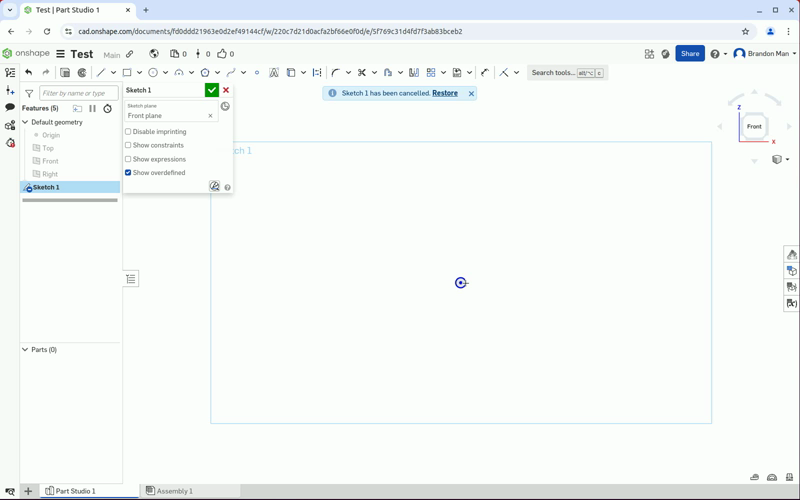
mouse_move(460, 282)
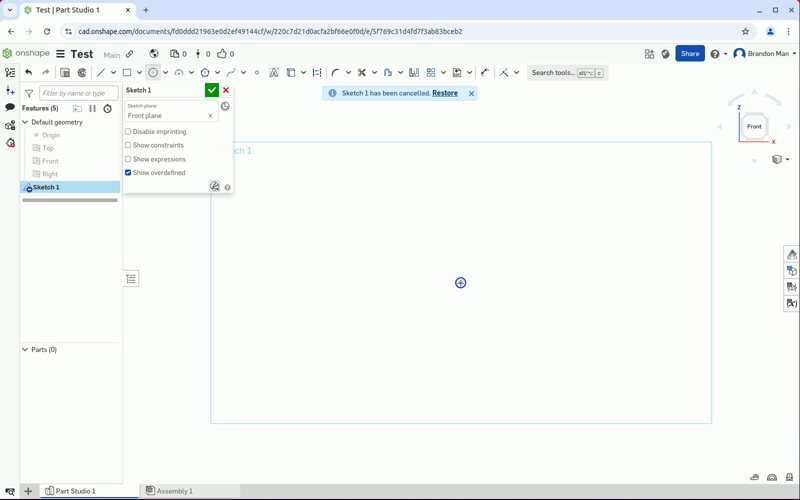
click(460, 282)
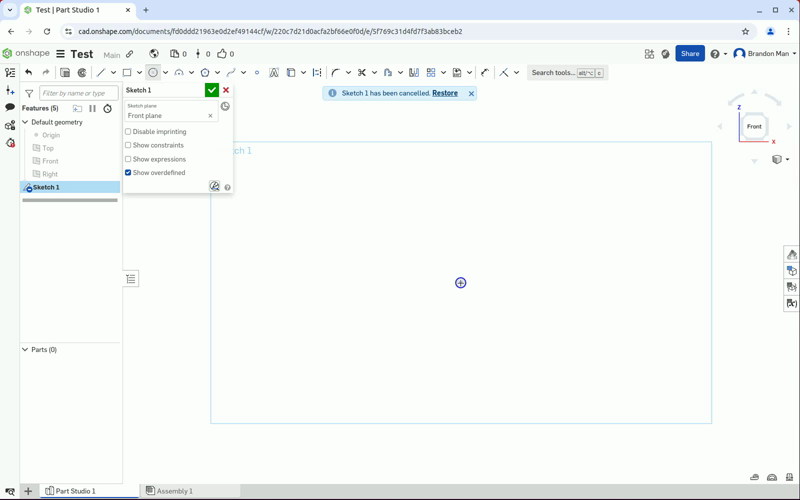
key_up(shift)
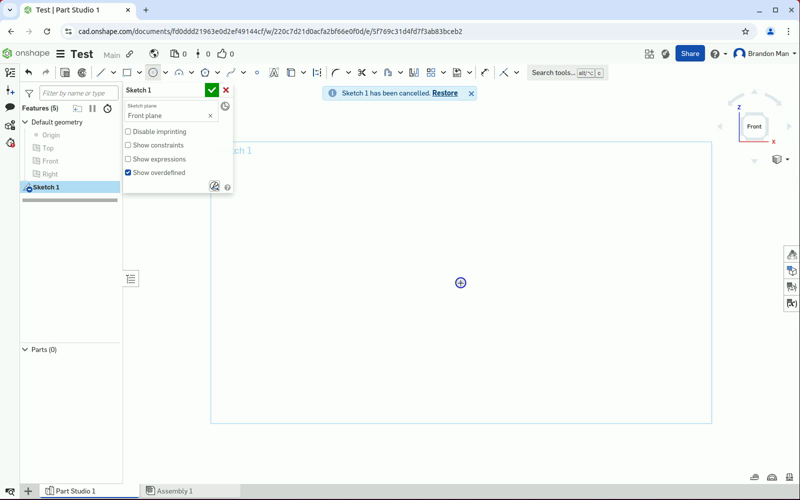
mouse_move(464, 282)
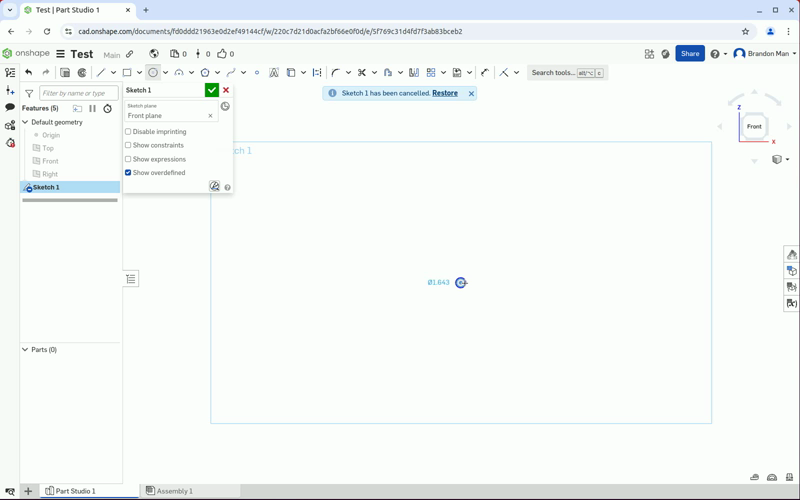
scroll(6)
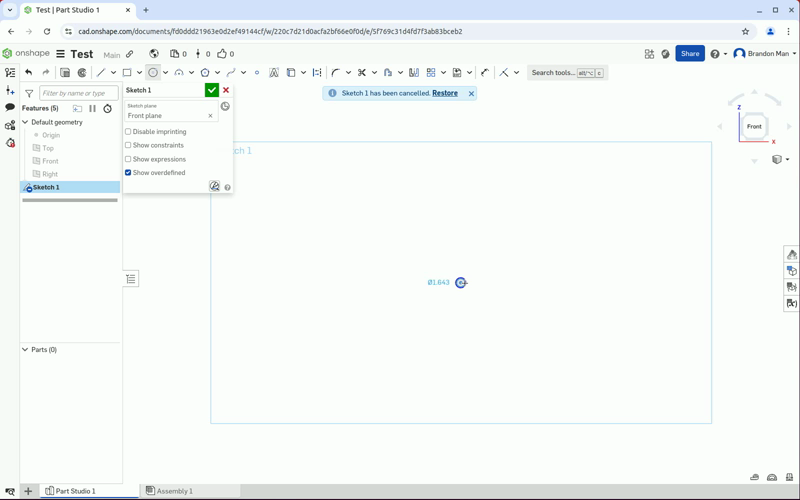
scroll(6)
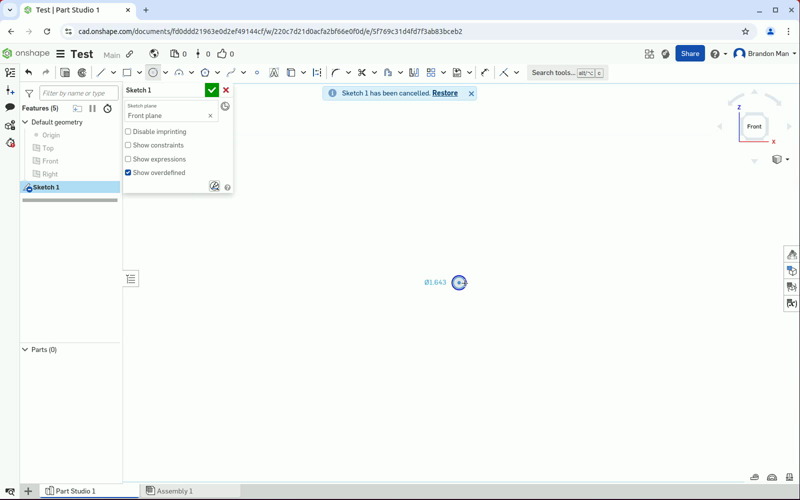
scroll(6)
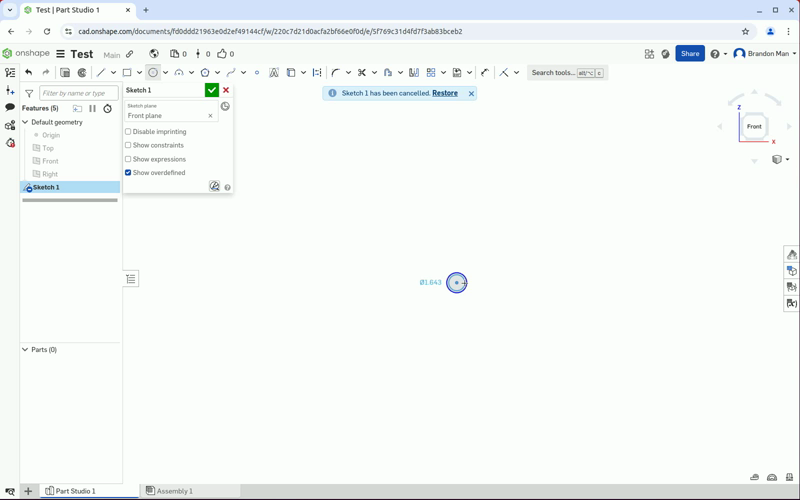
scroll(6)
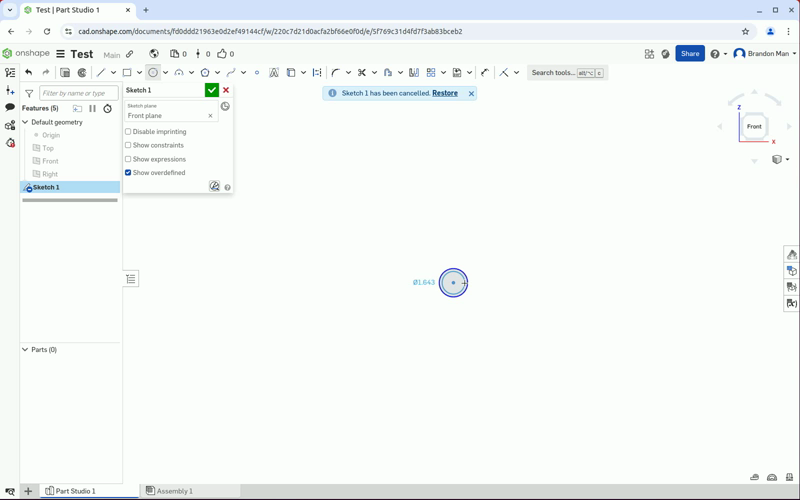
scroll(6)
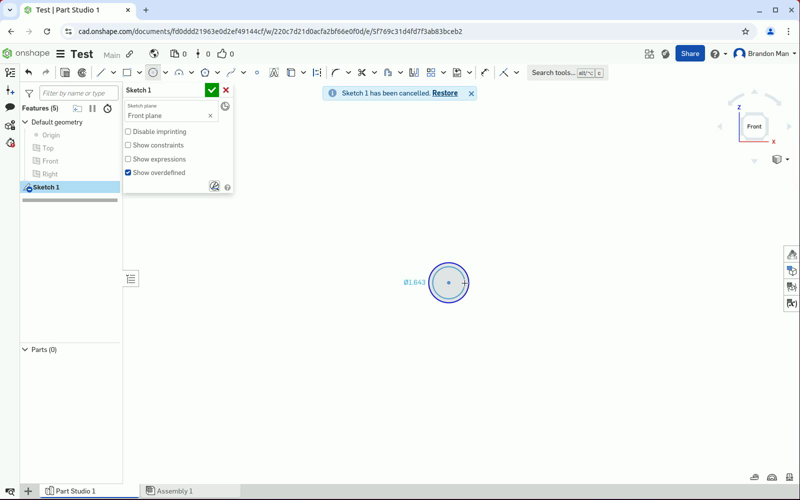
scroll(6)
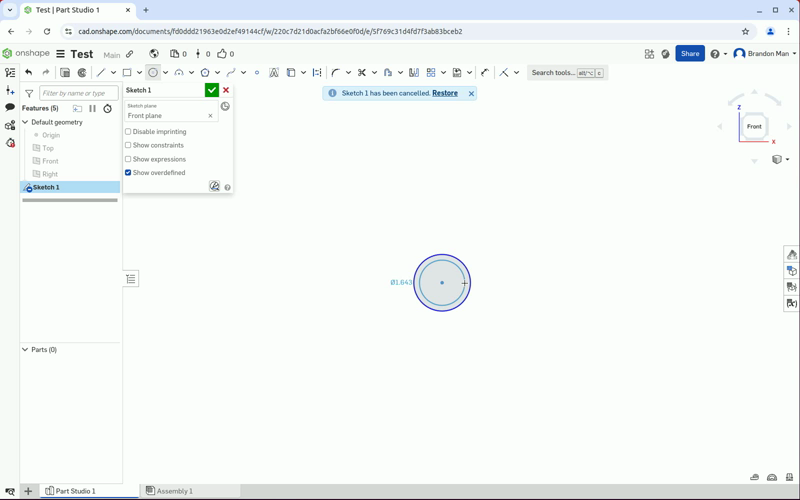
scroll(6)
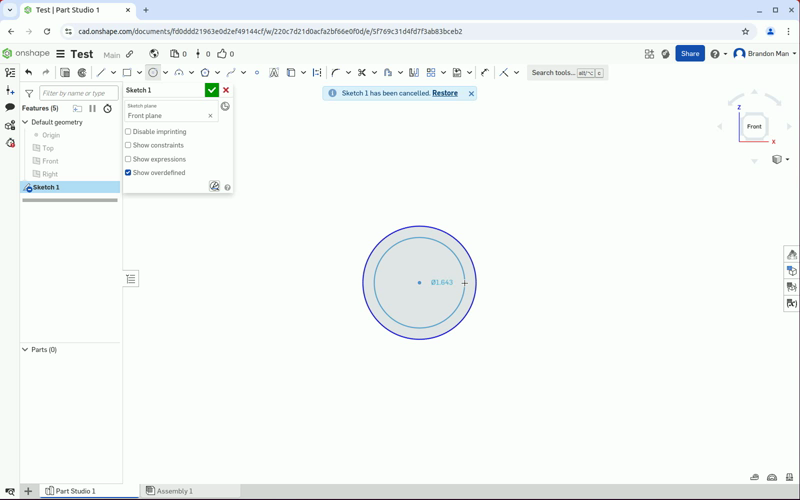
click(464, 282)
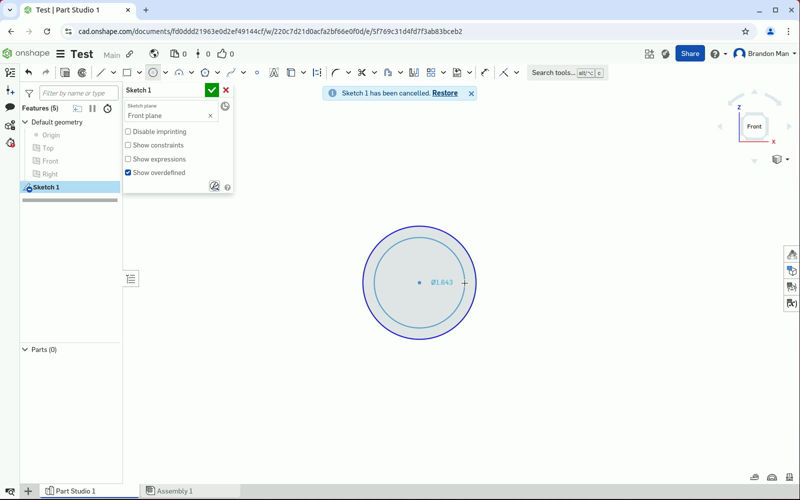
scroll(-6)
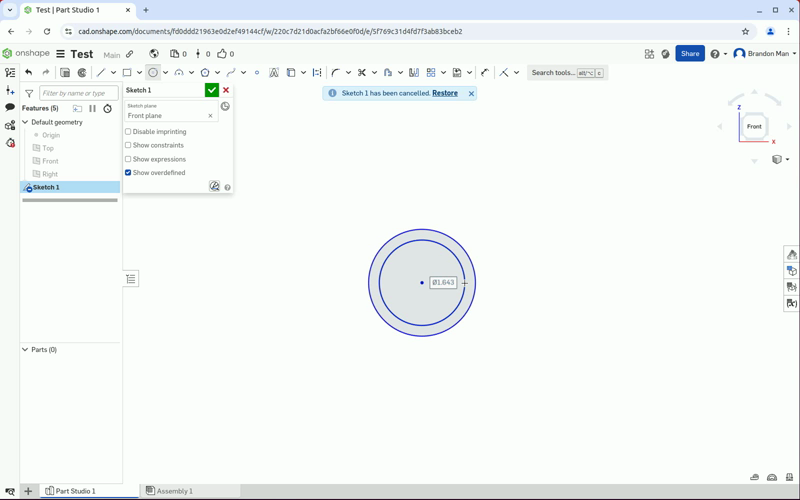
scroll(-6)
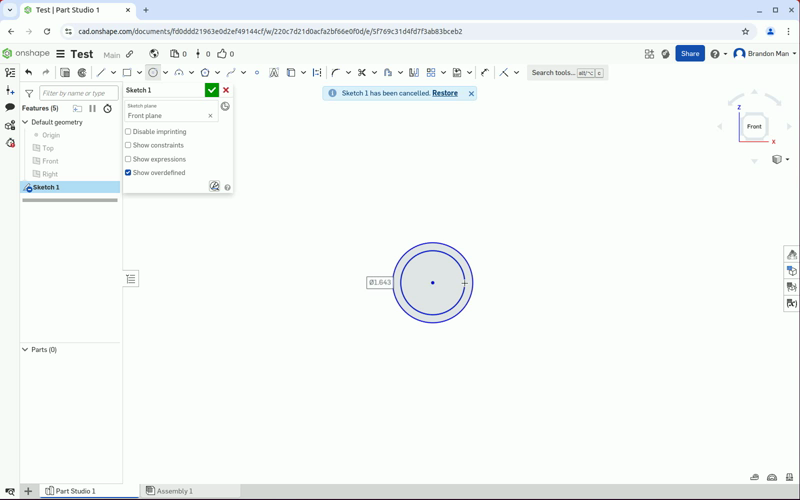
scroll(-6)
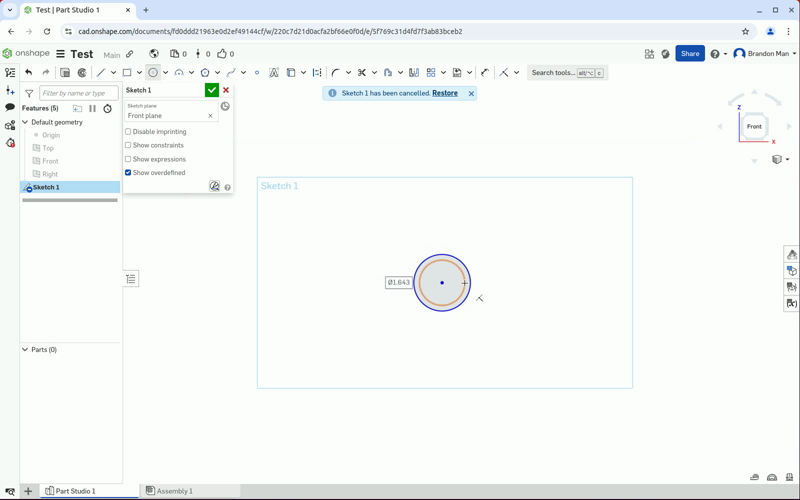
scroll(-6)
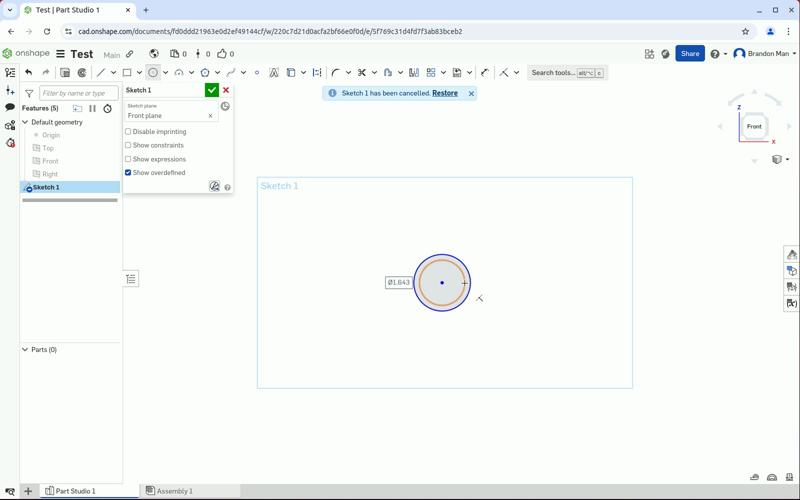
scroll(-6)
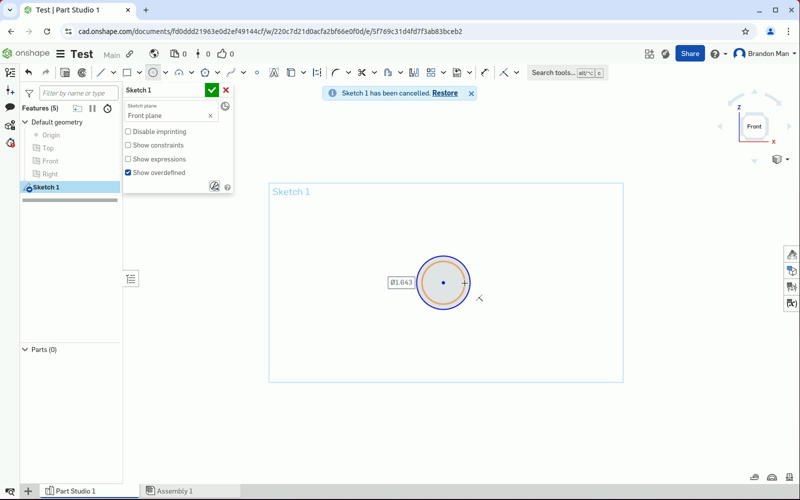
scroll(-6)
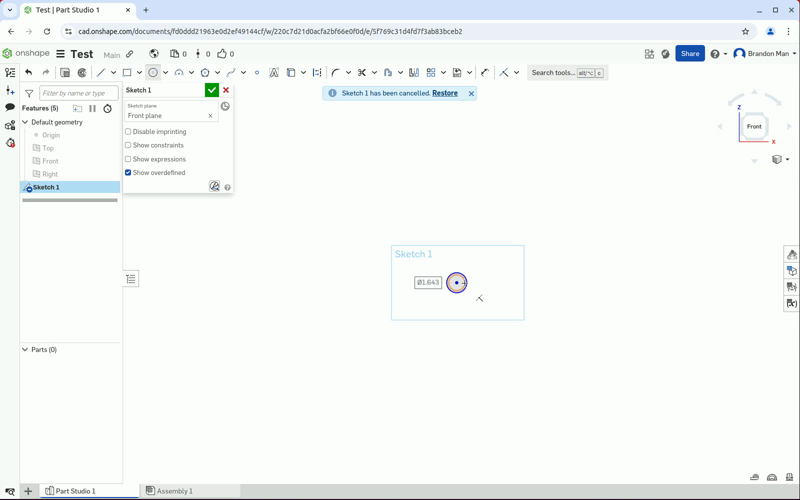
scroll(-6)
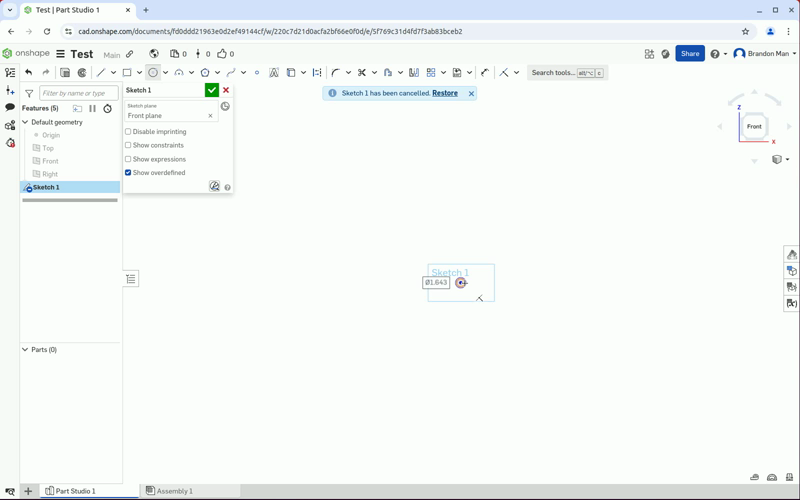
key(esc)
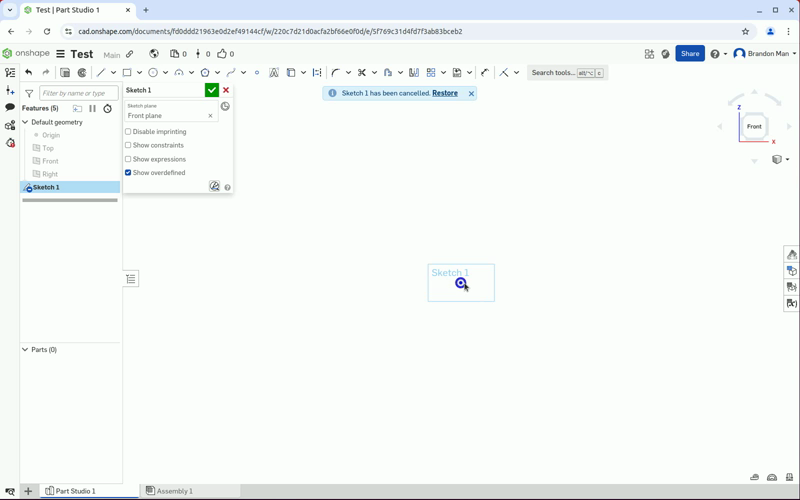
mouse_move(456, 283)
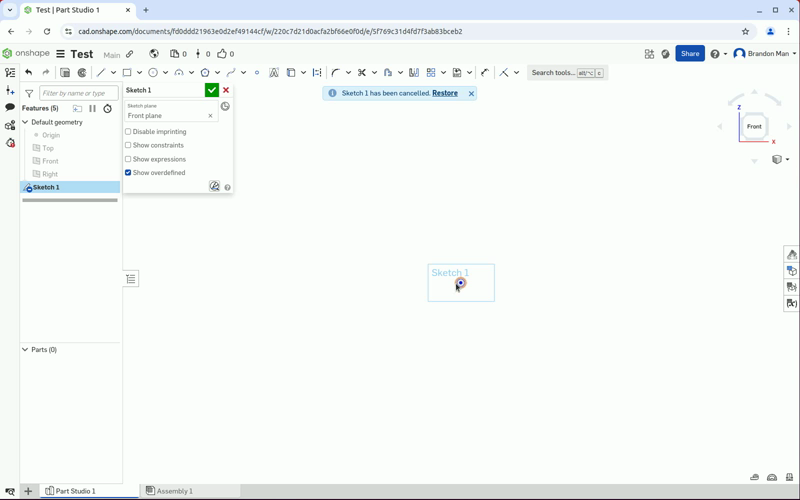
scroll(6)
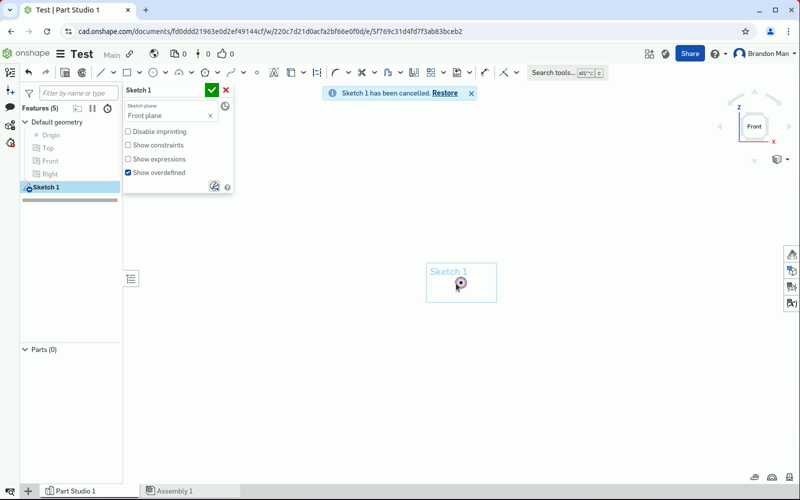
scroll(6)
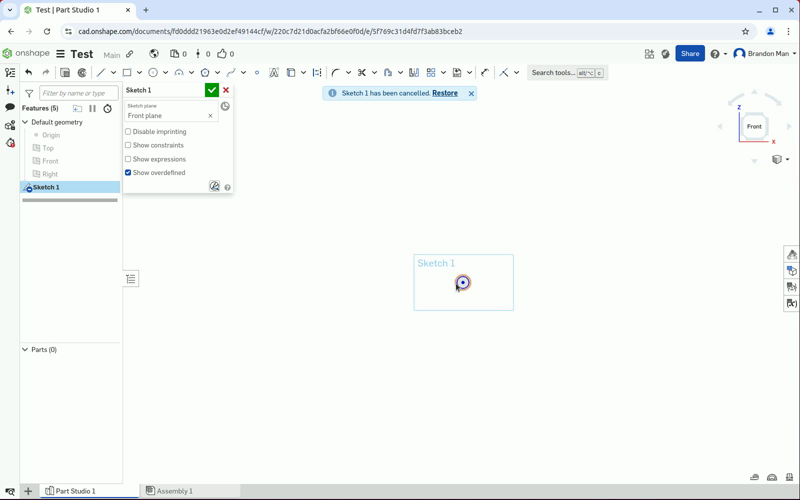
scroll(6)
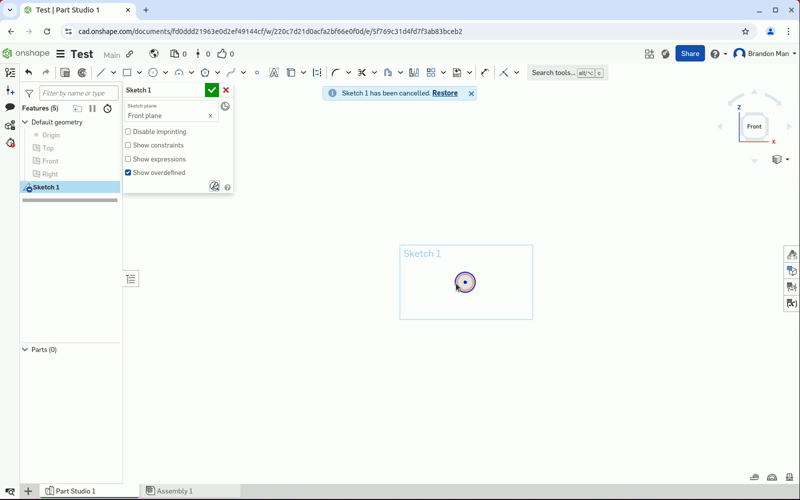
scroll(6)
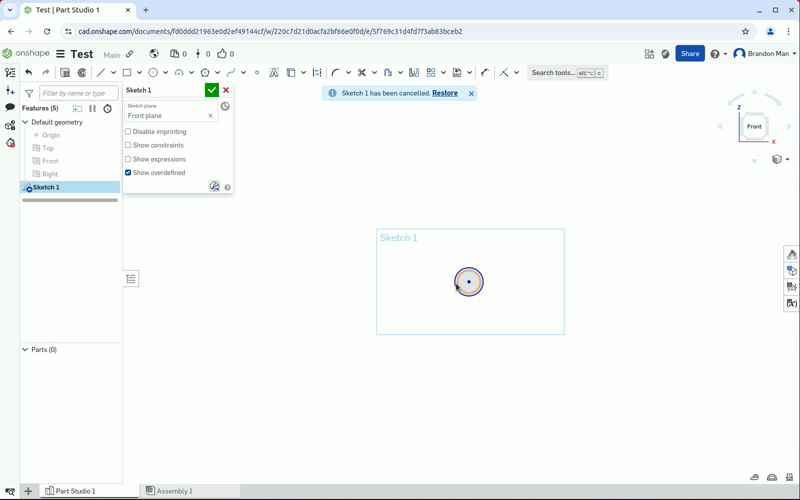
scroll(6)
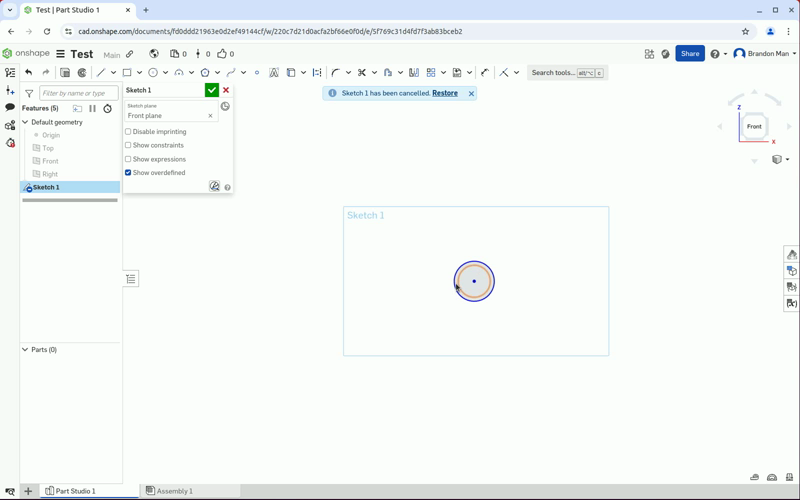
scroll(6)
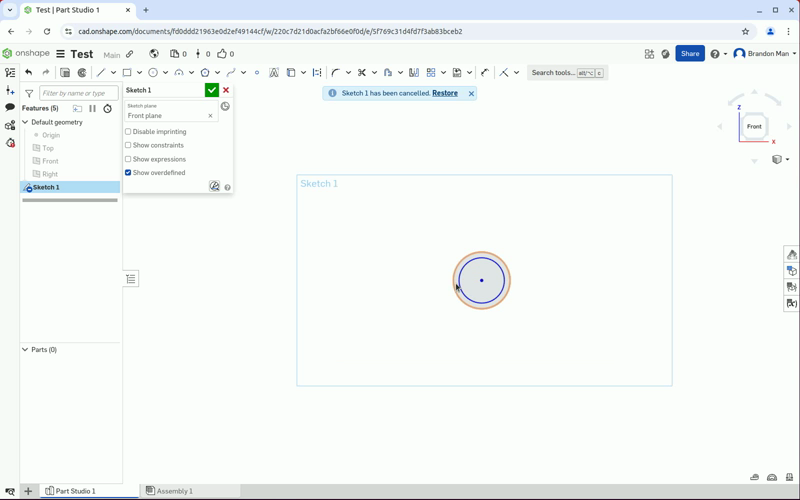
scroll(6)
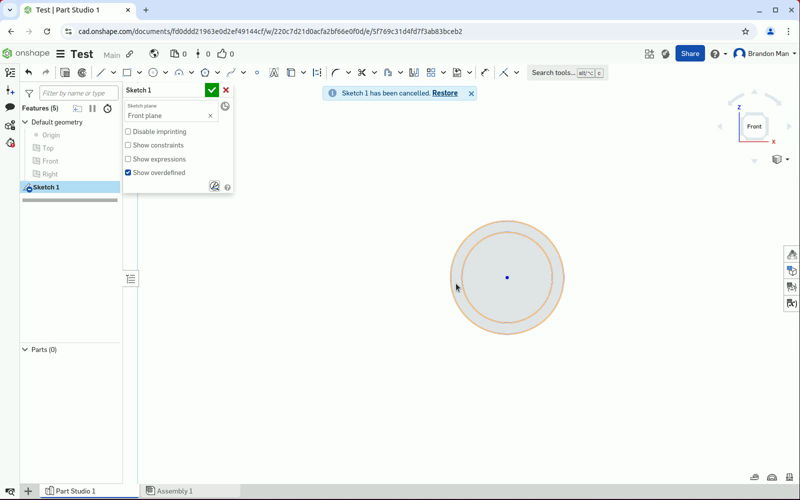
click(456, 283)
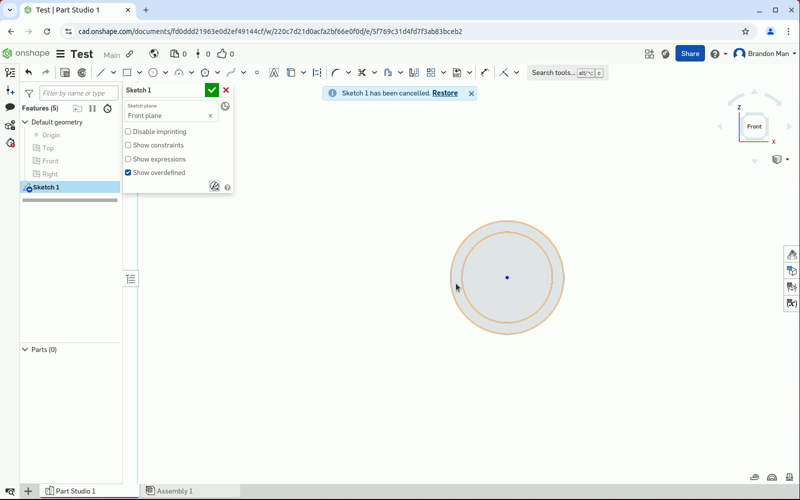
scroll(-6)
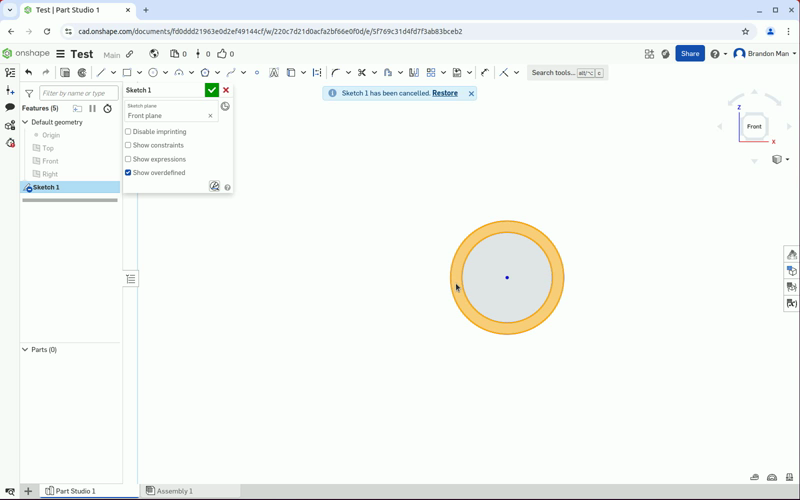
scroll(-6)
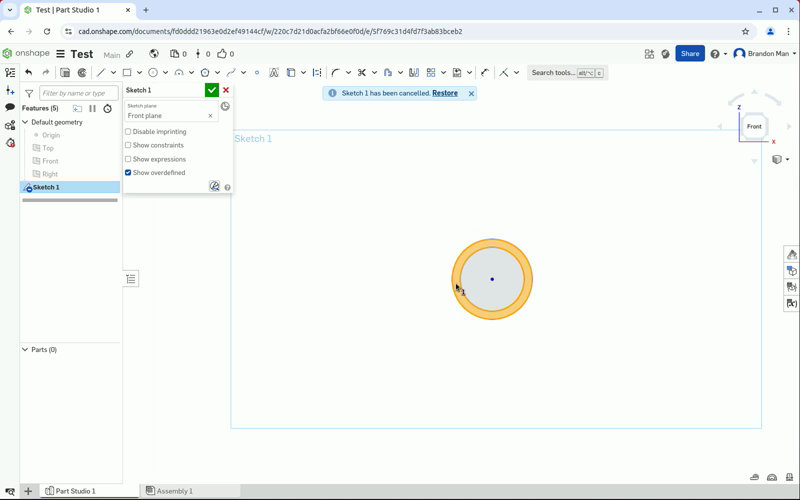
scroll(-6)
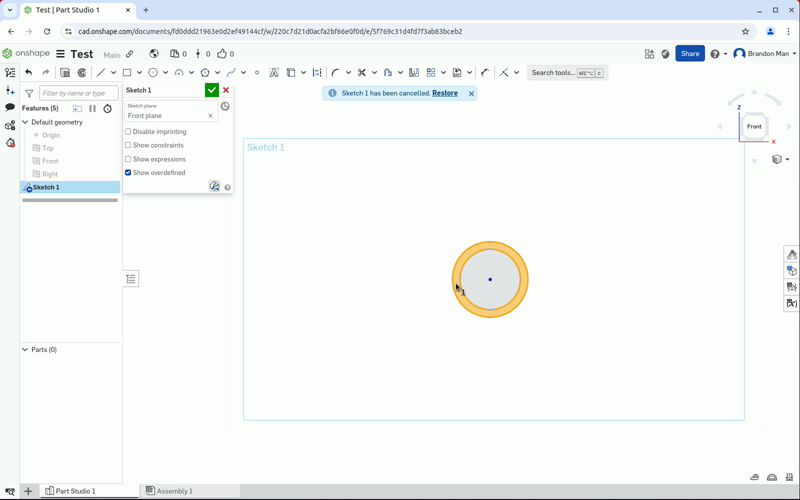
scroll(-6)
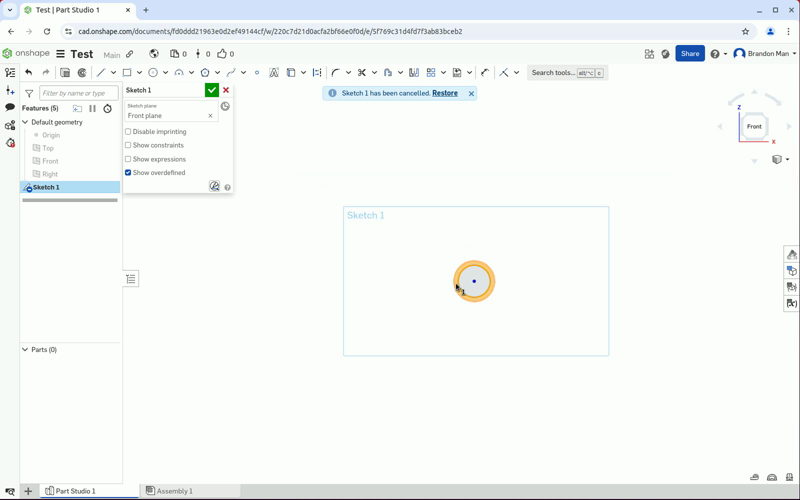
scroll(-6)
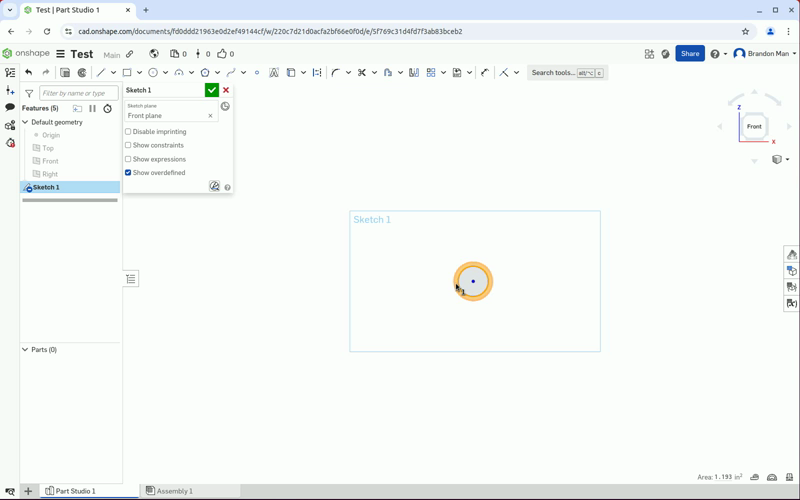
scroll(-6)
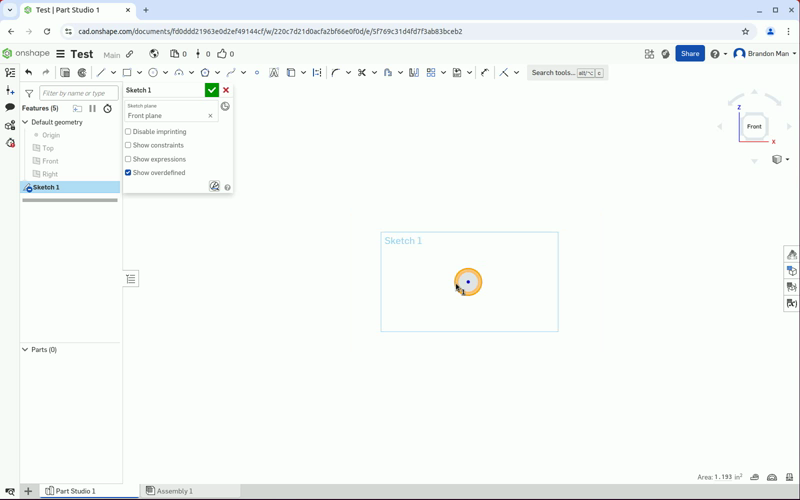
scroll(-6)
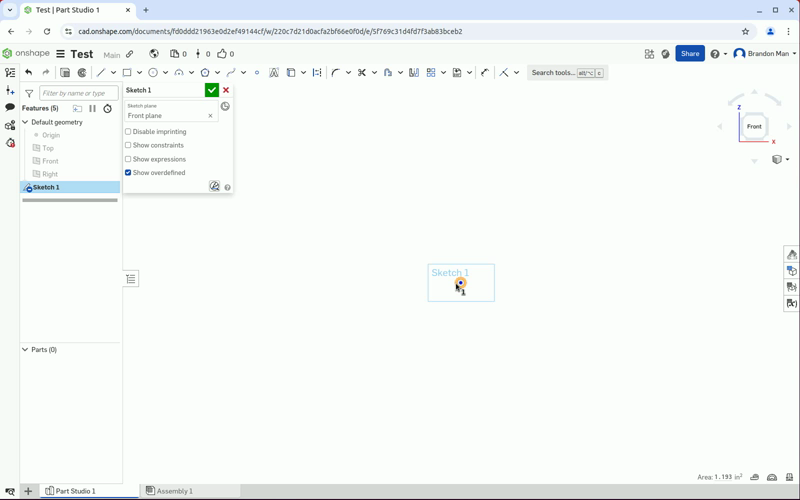
mouse_move(73, 352)
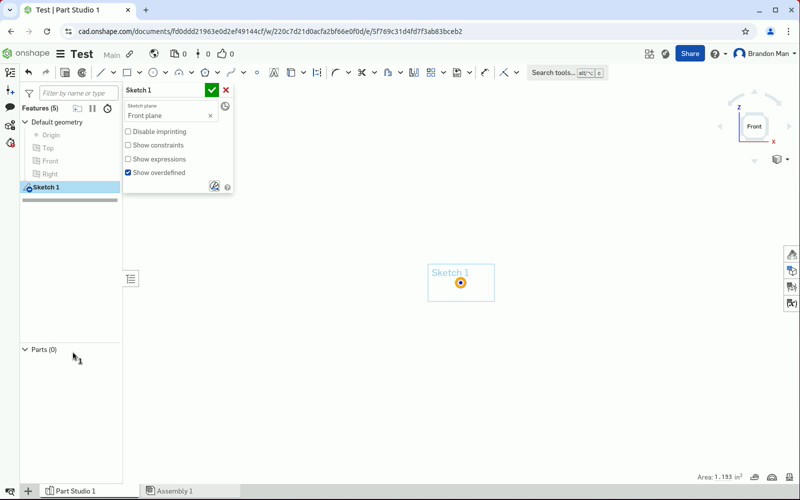
key(shift+y)
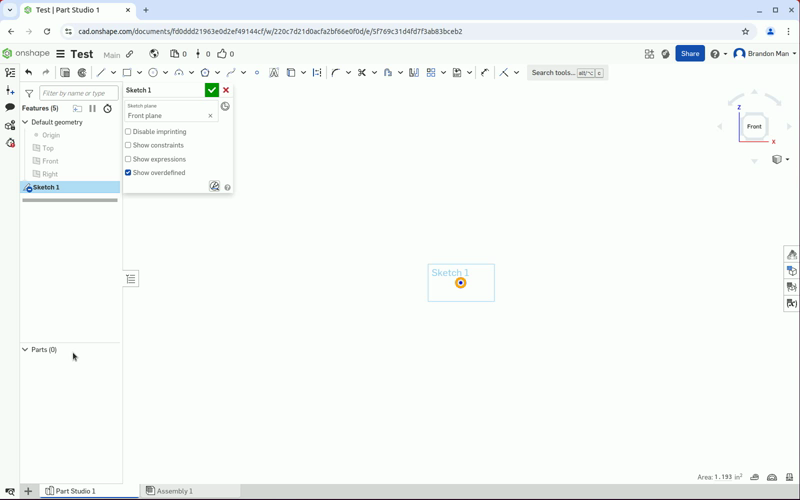
key(shift+e)
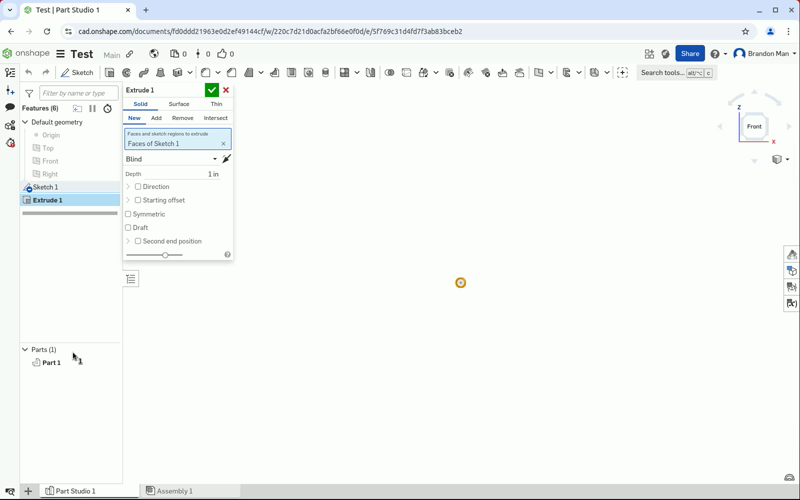
mouse_move(143, 106)
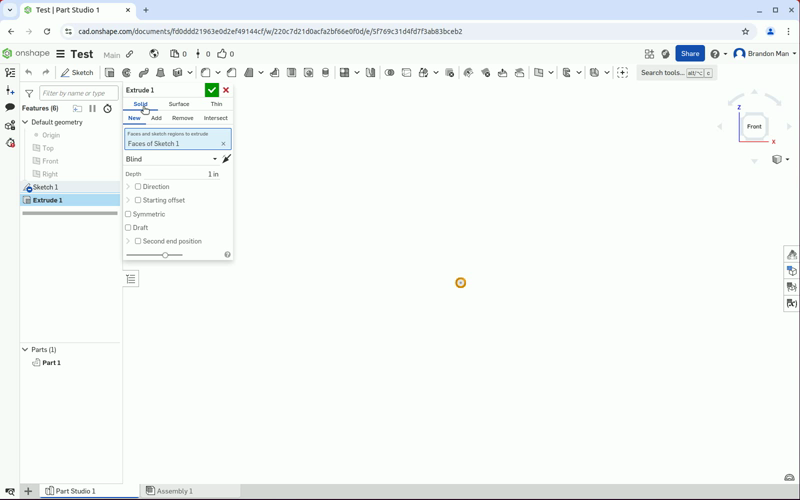
click(143, 106)
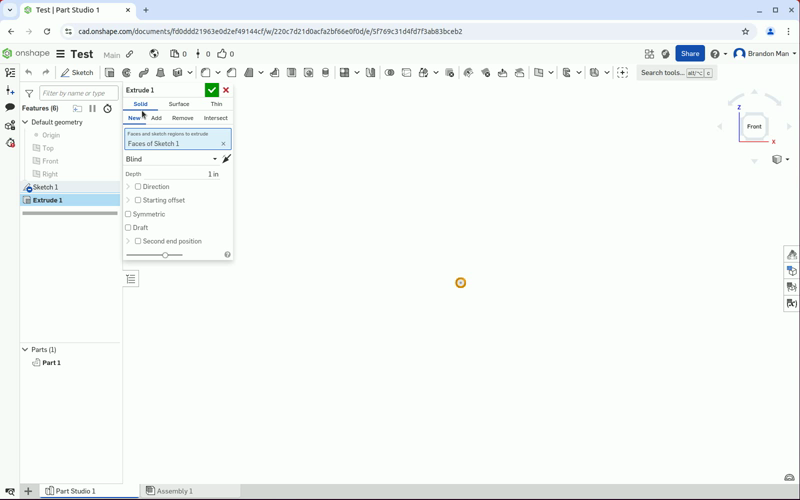
mouse_move(137, 120)
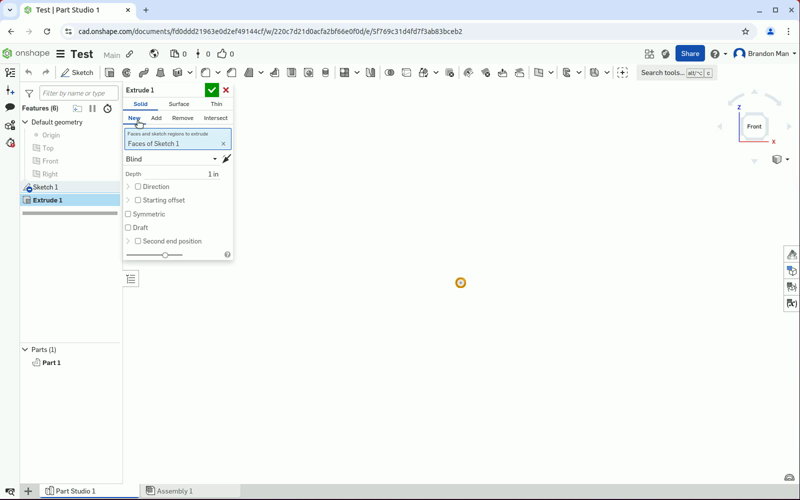
click(137, 120)
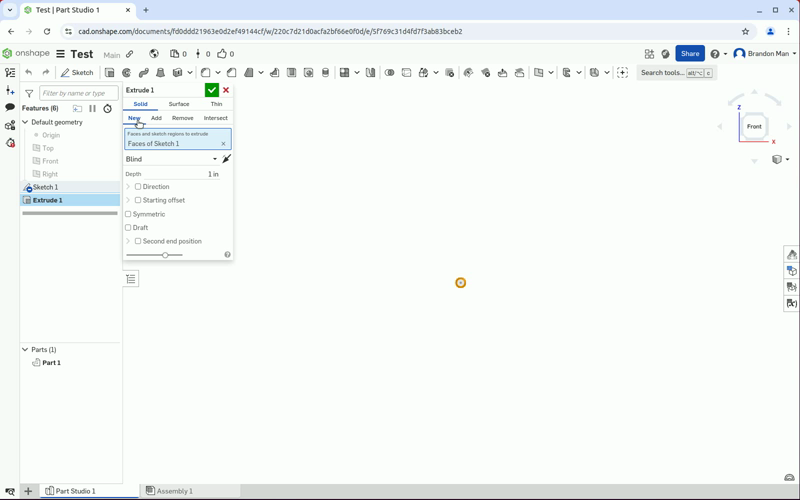
key(tab, 4)
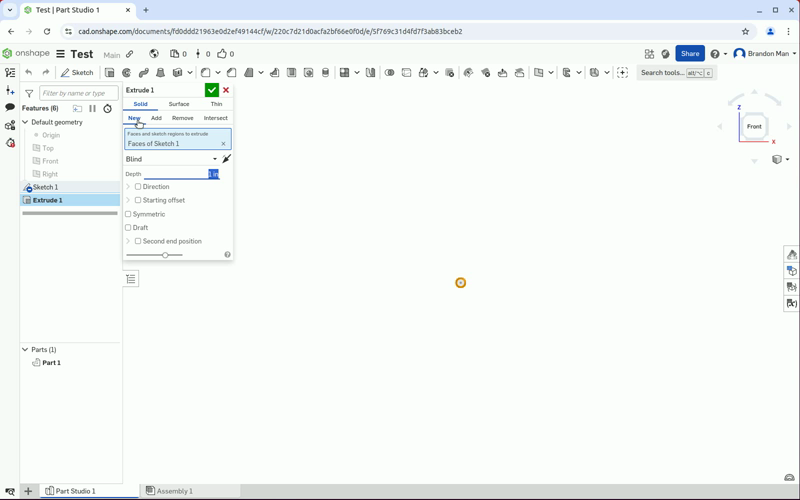
text(1.204)
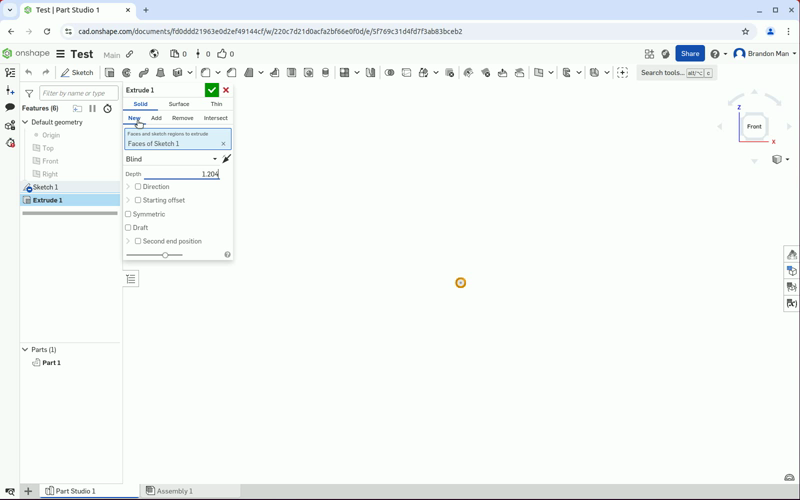
key(enter)
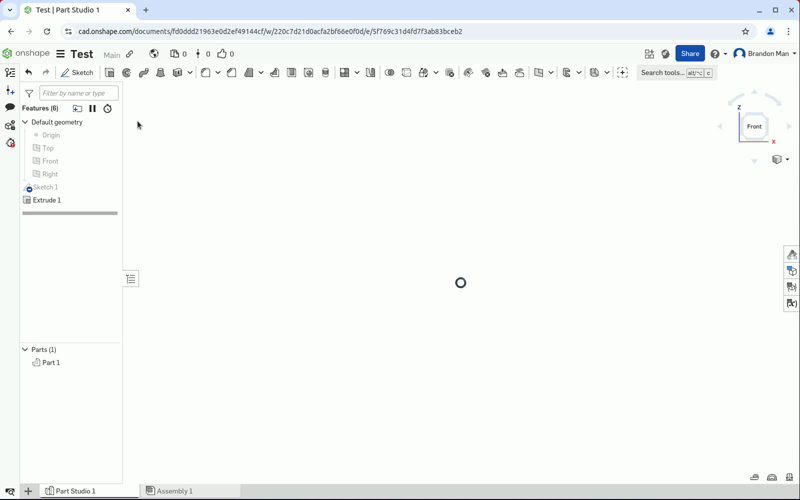
key(shift+h)
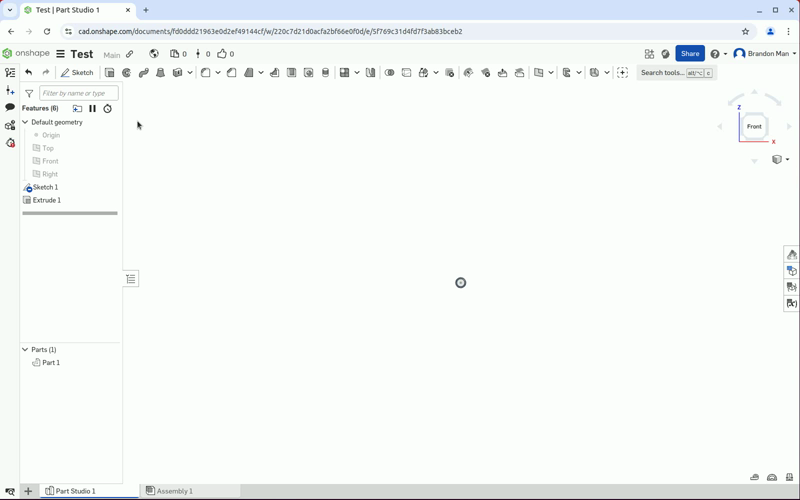
key(shift+h)
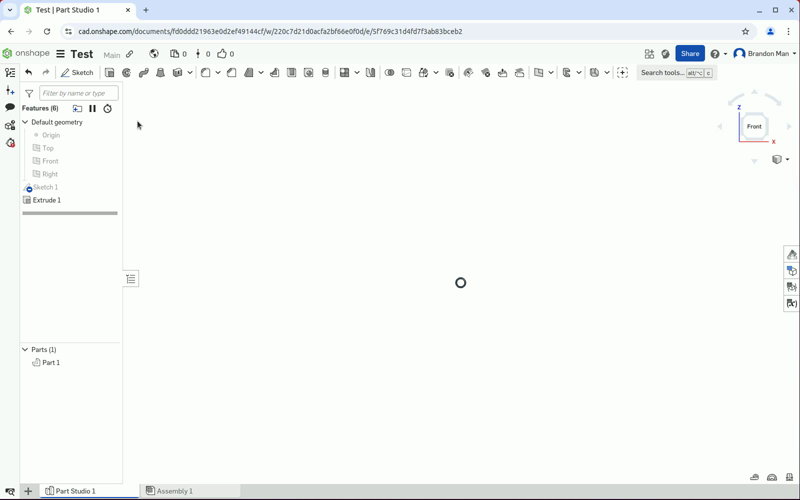
mouse_move(73, 189)
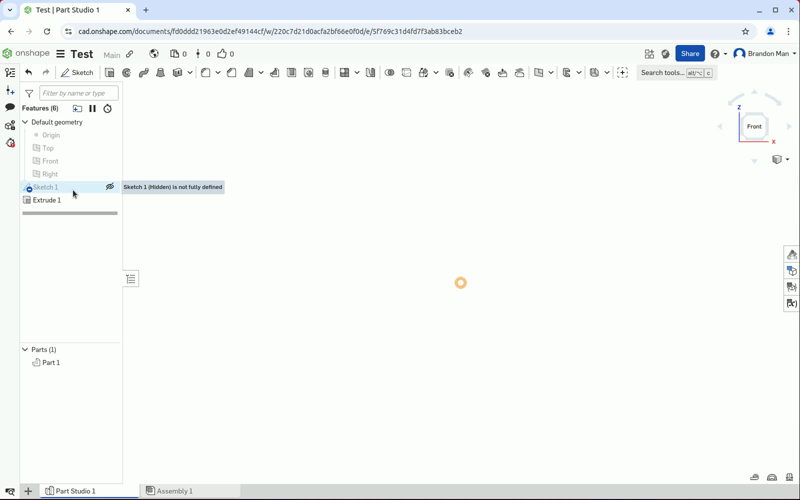
click(73, 189)
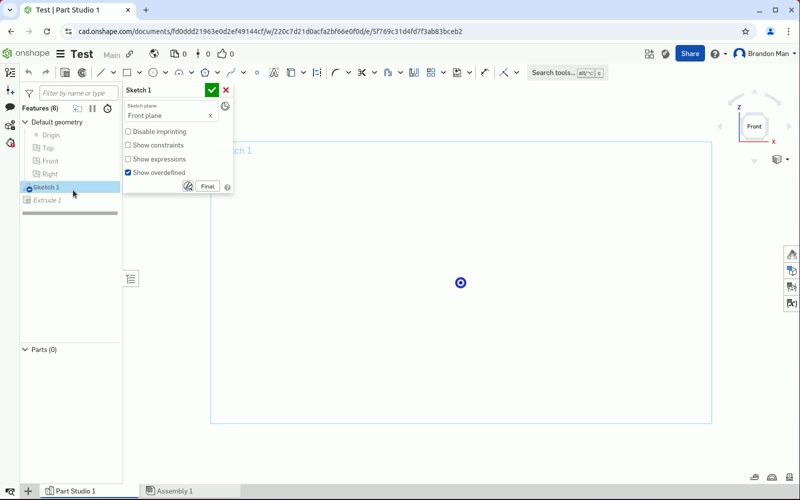
mouse_move(229, 92)
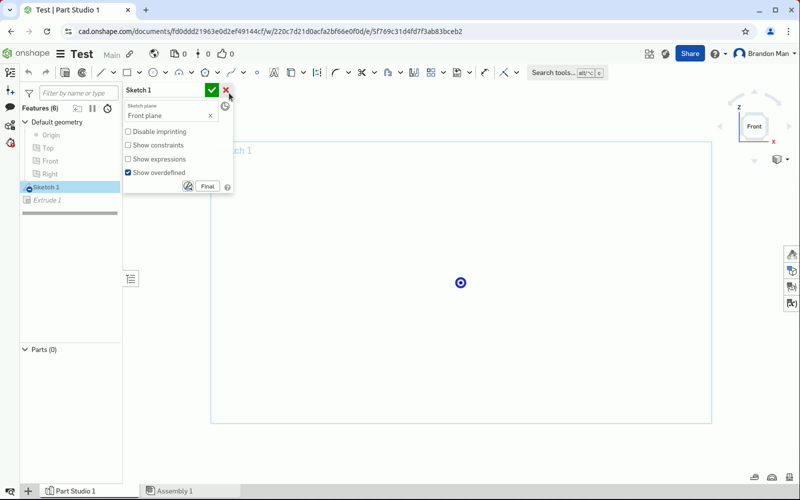
click(229, 92)
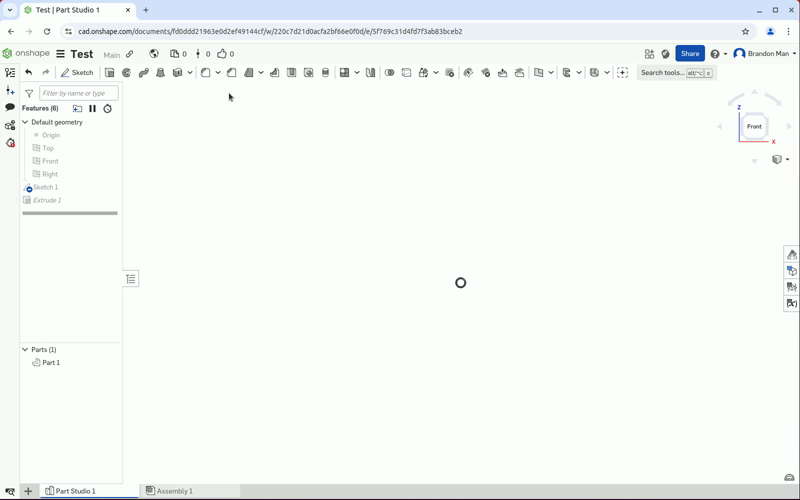
mouse_move(73, 352)
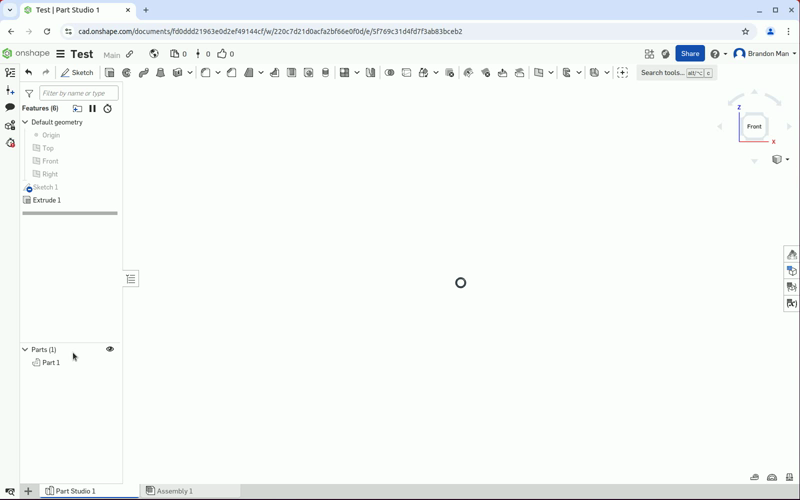
key(y)
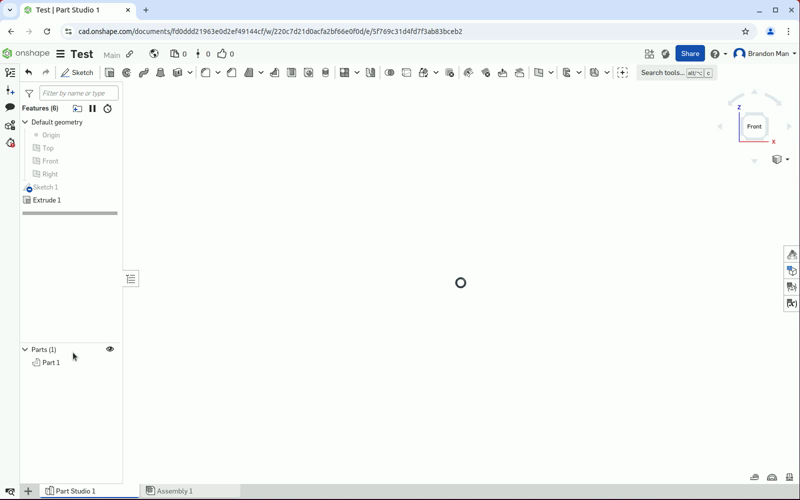
key(shift+p)
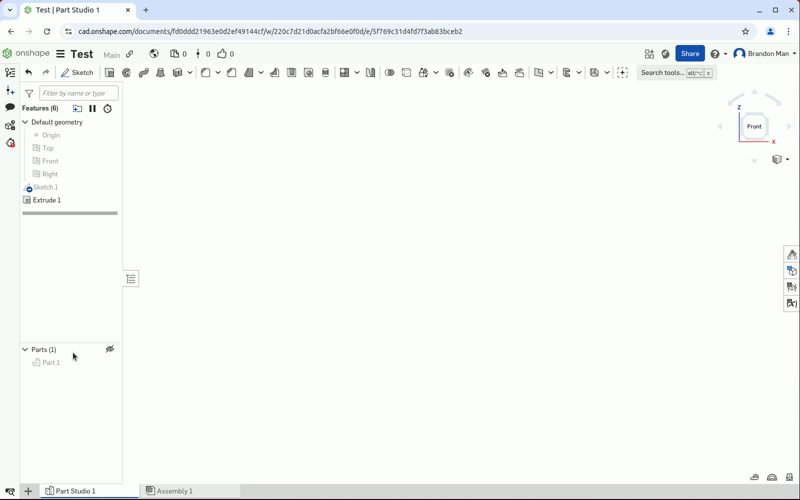
key(space)
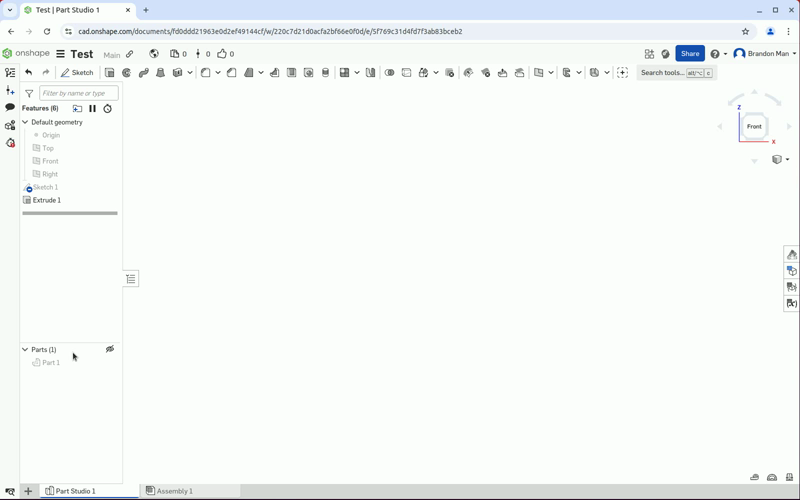
key_down(shift)
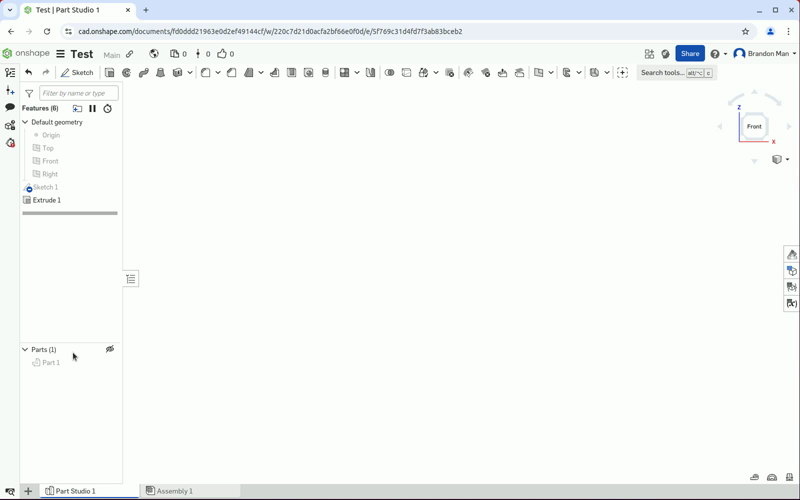
key(down)
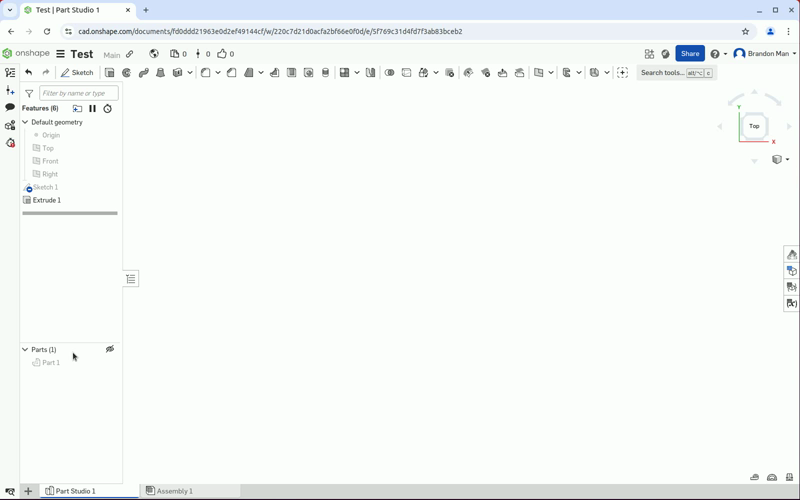
key_up(shift)
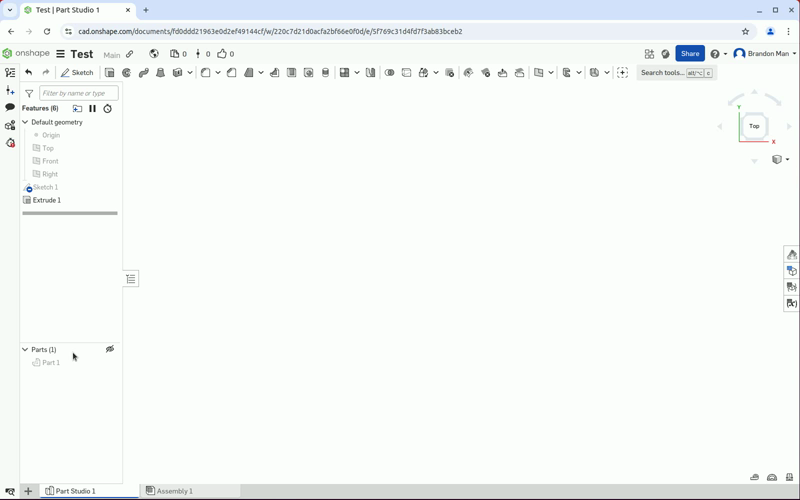
mouse_move(73, 352)
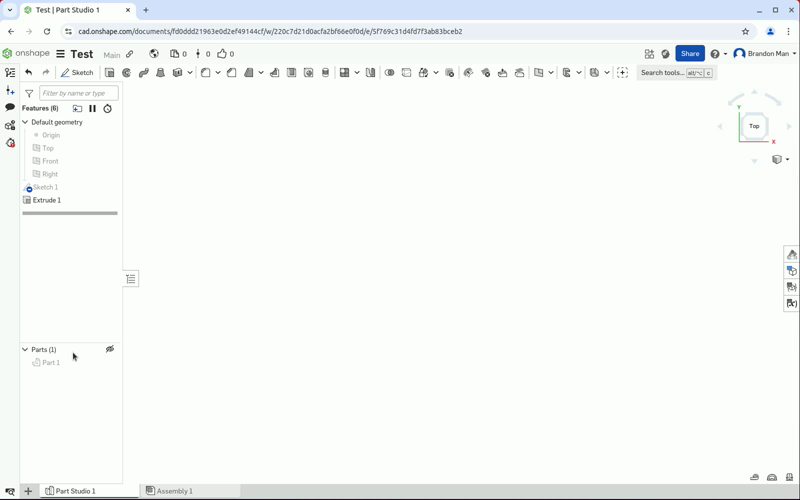
key(shift+y)
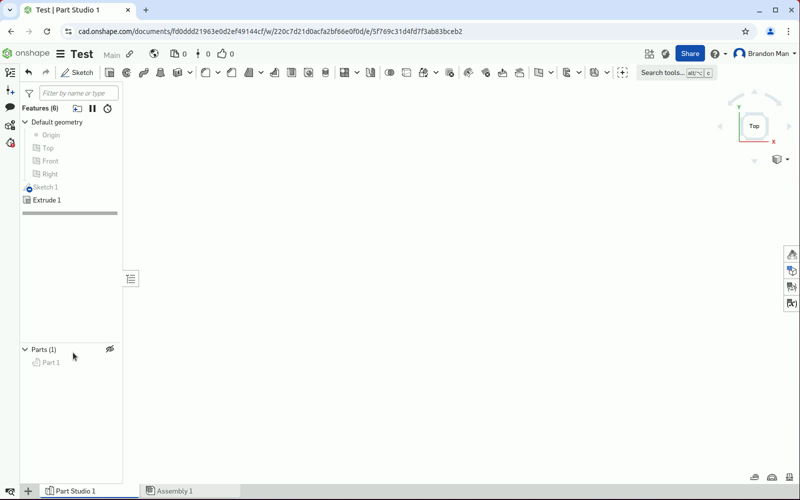
key(shift+s)
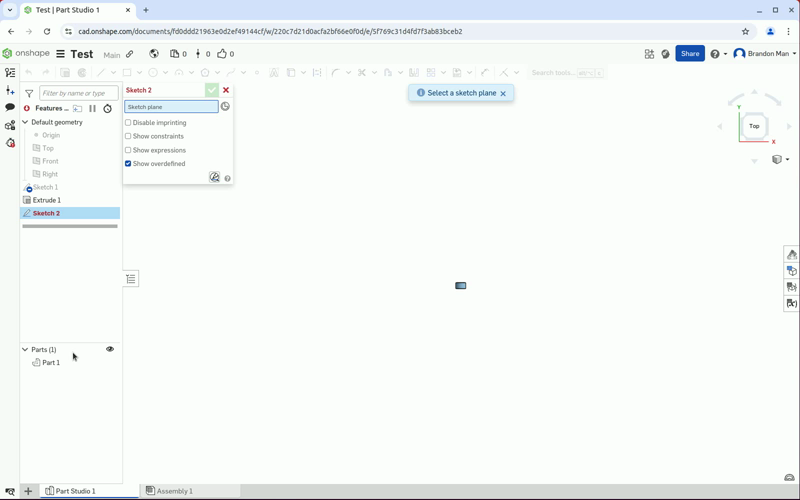
mouse_move(73, 150)
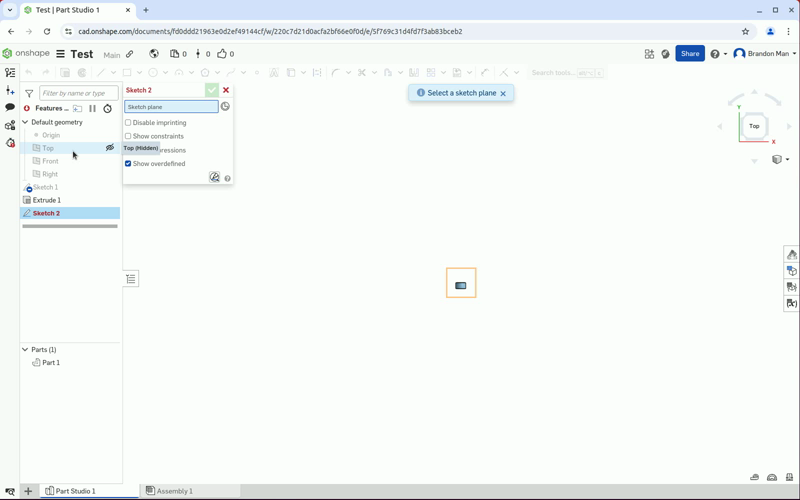
click(73, 150)
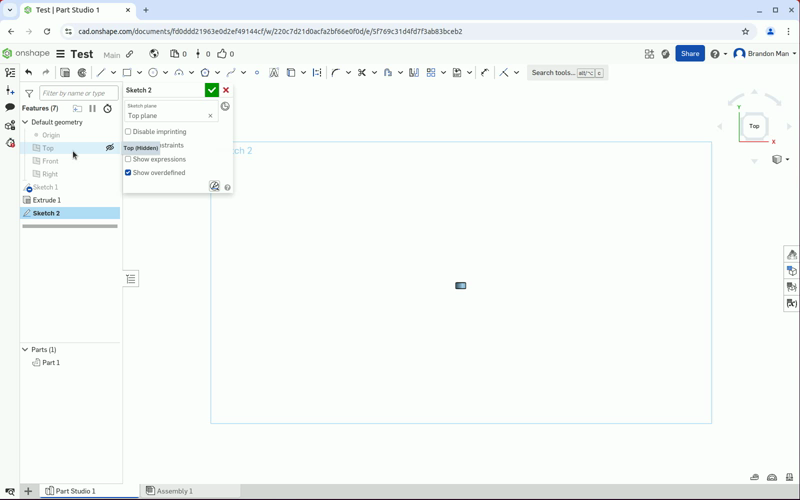
mouse_move(73, 352)
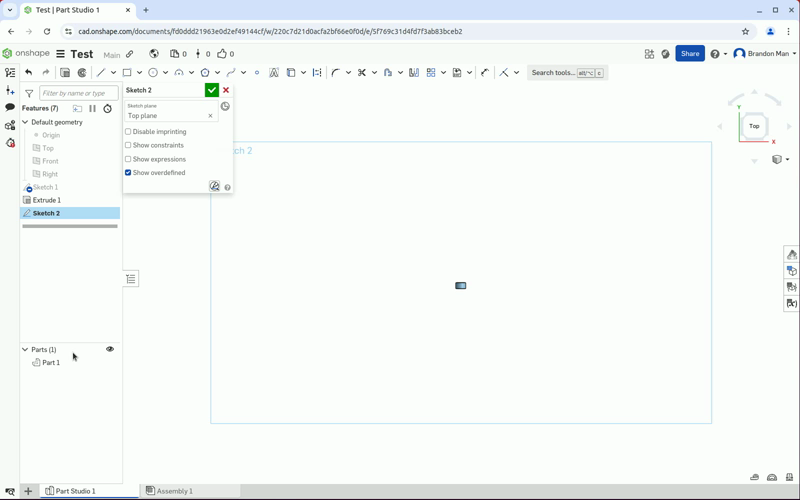
key(y)
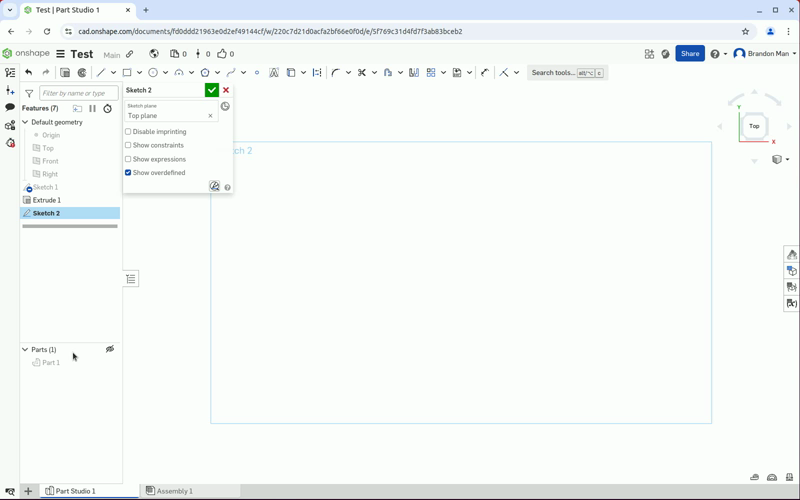
key(c)
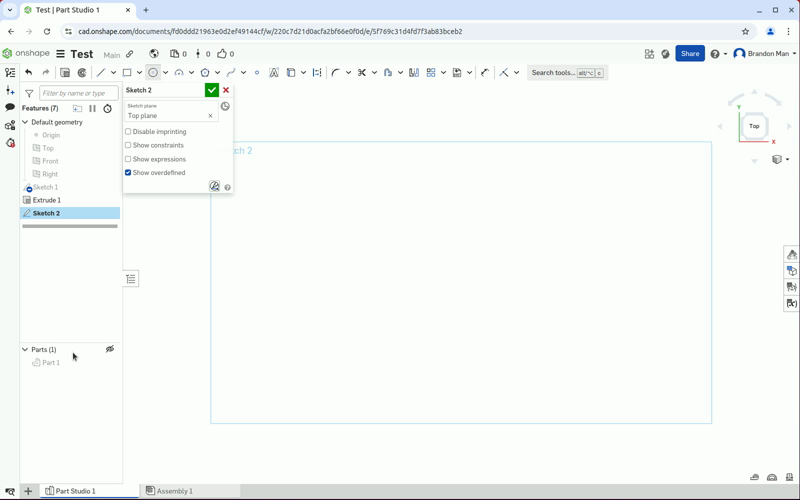
key_down(shift)
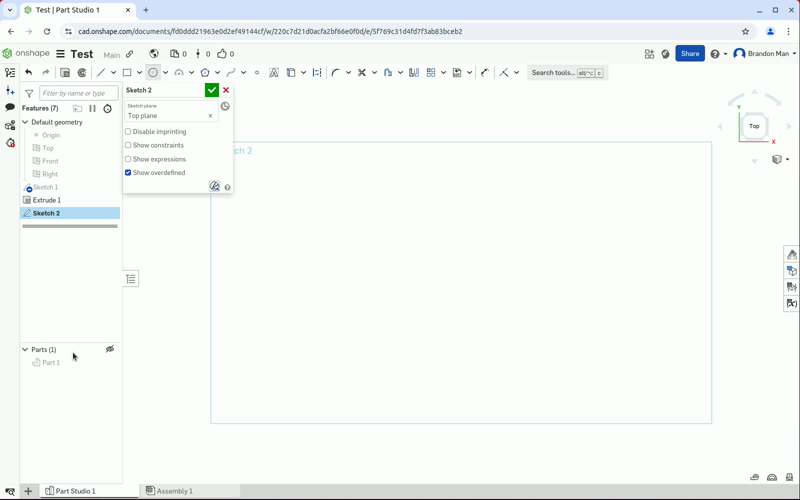
mouse_move(461, 285)
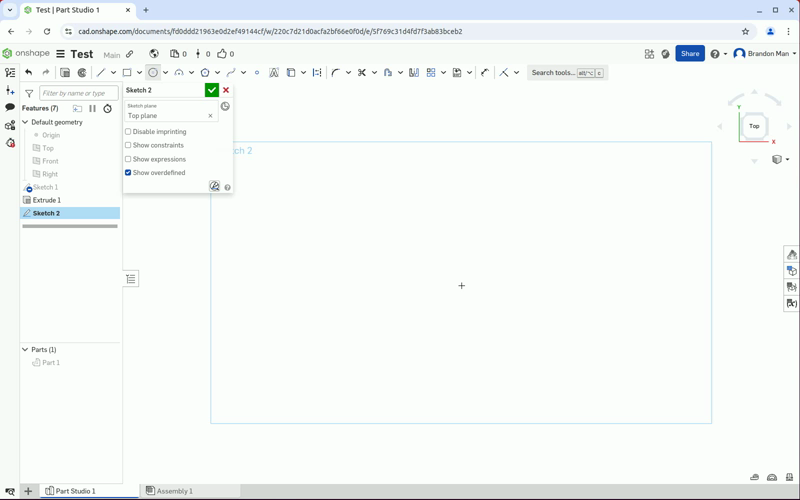
click(461, 285)
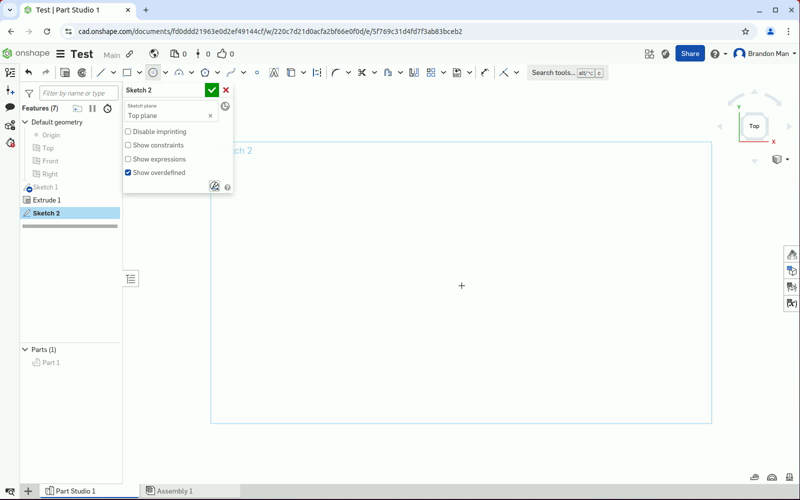
key_up(shift)
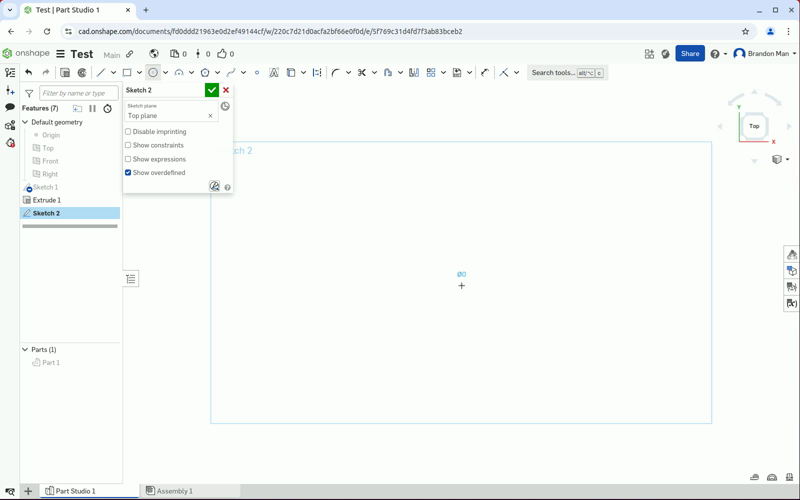
mouse_move(464, 285)
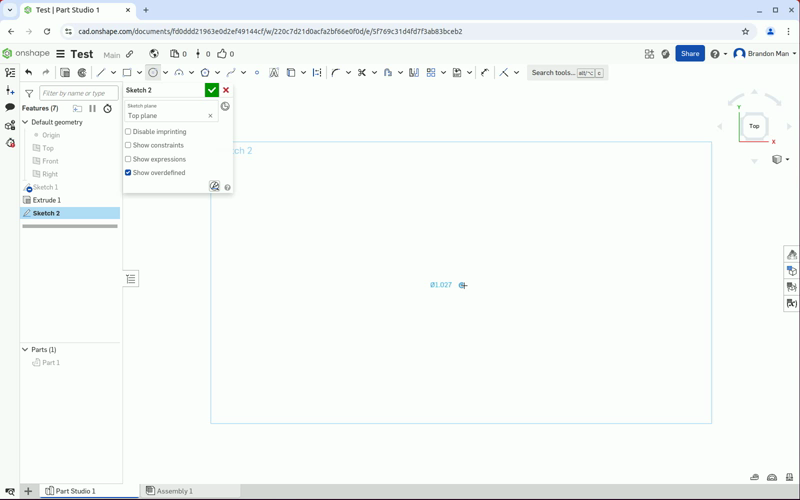
scroll(6)
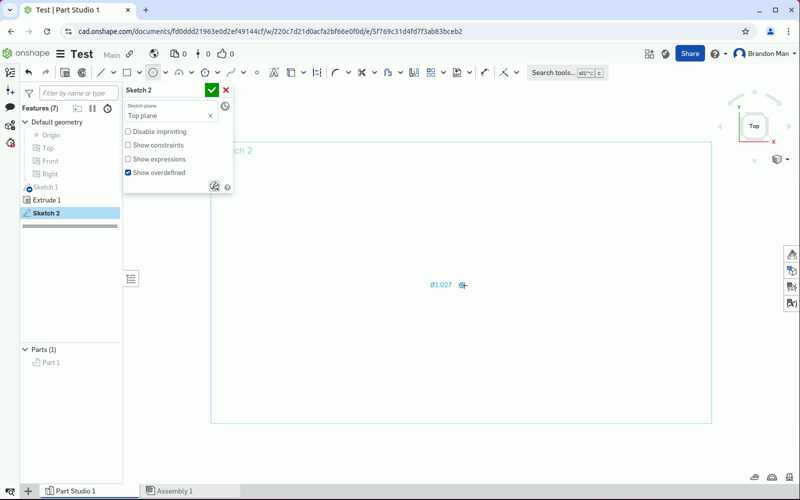
scroll(6)
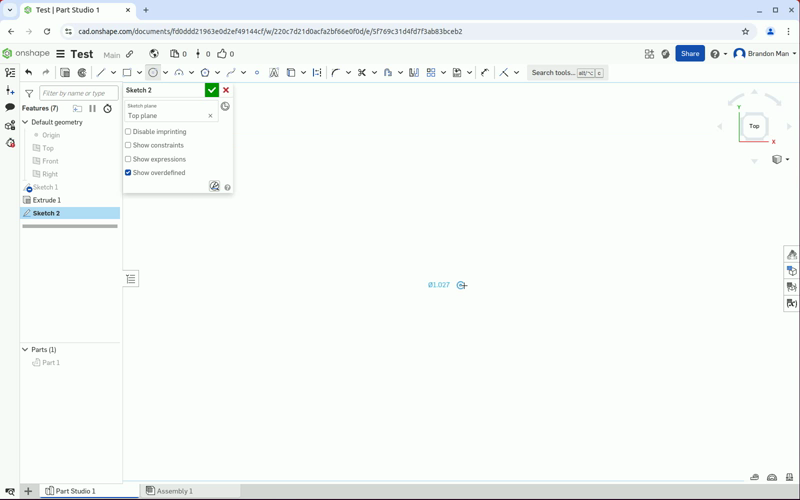
scroll(6)
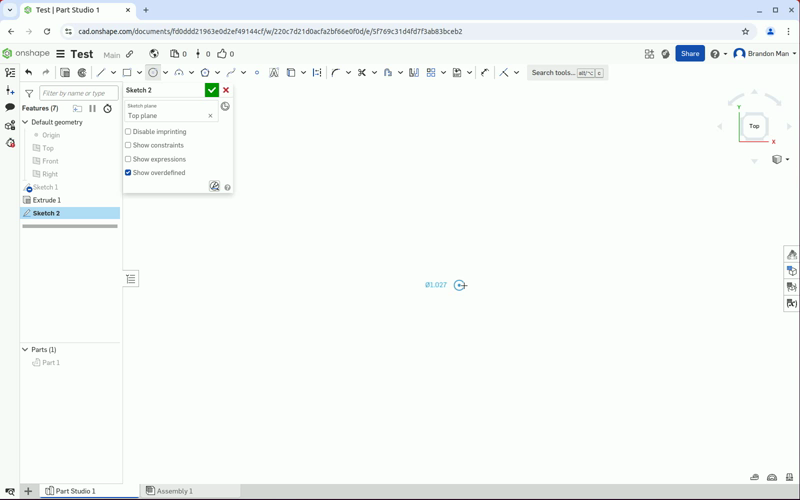
scroll(6)
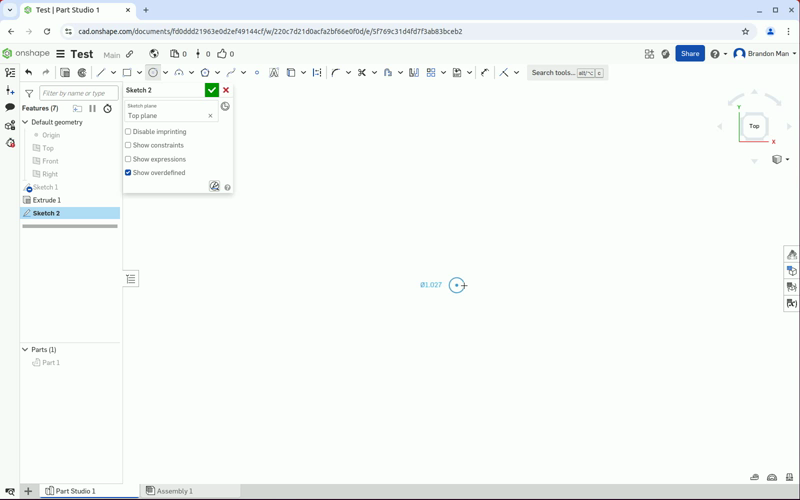
scroll(6)
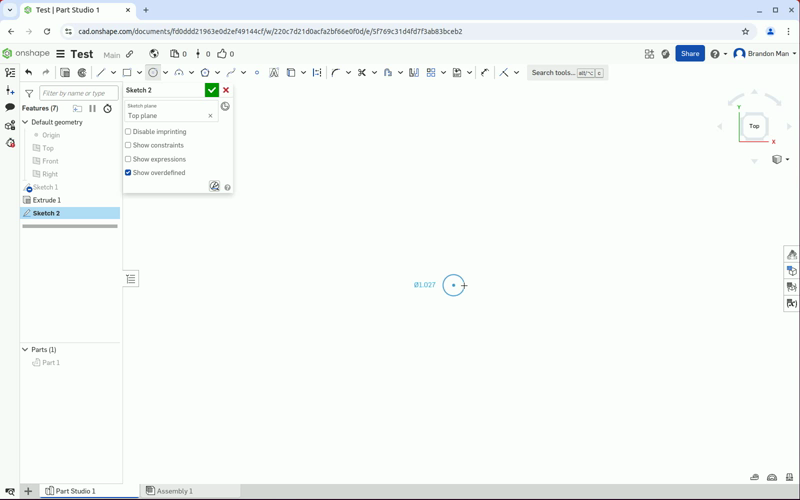
scroll(6)
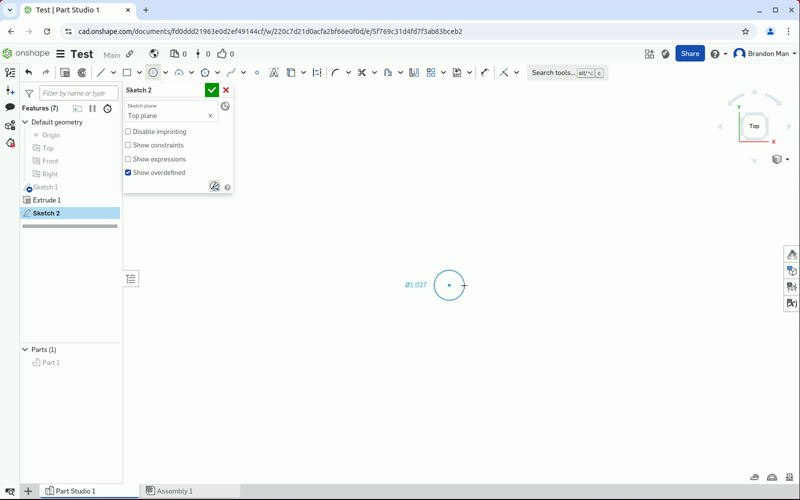
scroll(6)
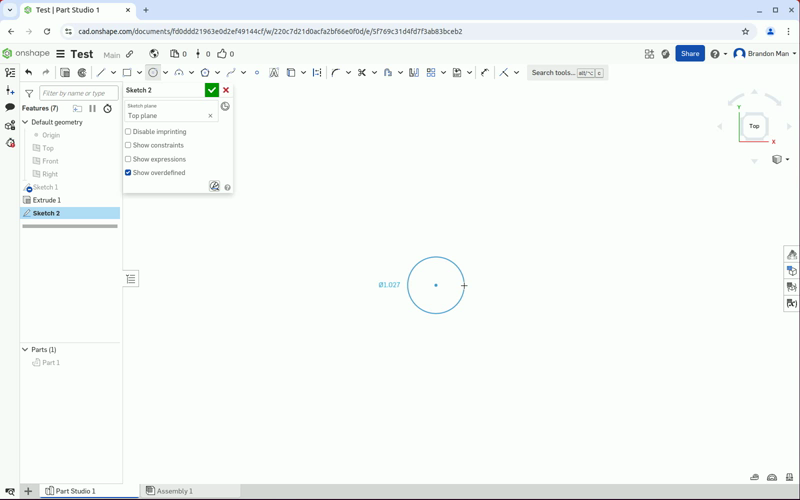
click(464, 285)
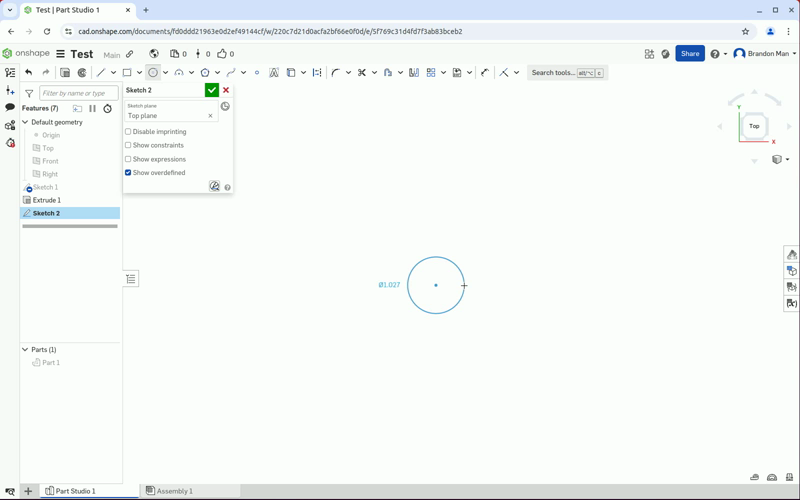
scroll(-6)
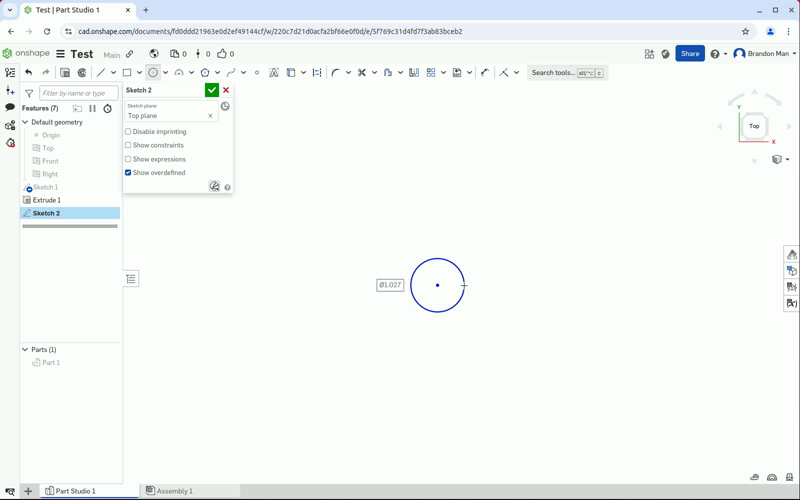
scroll(-6)
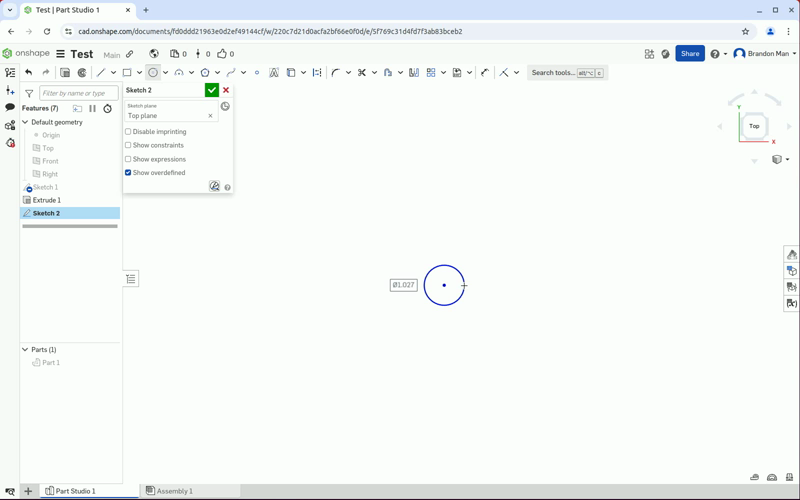
scroll(-6)
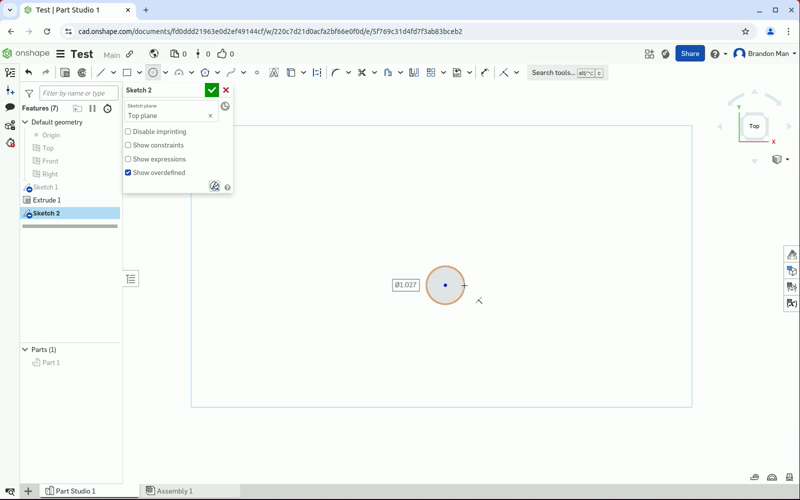
scroll(-6)
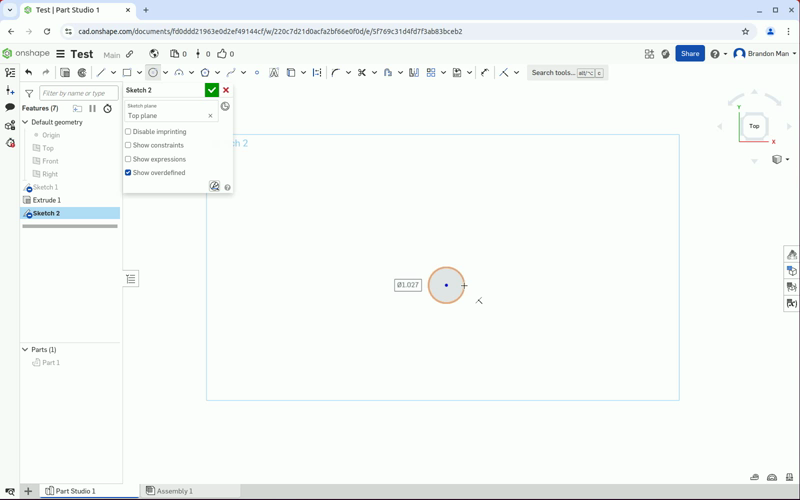
scroll(-6)
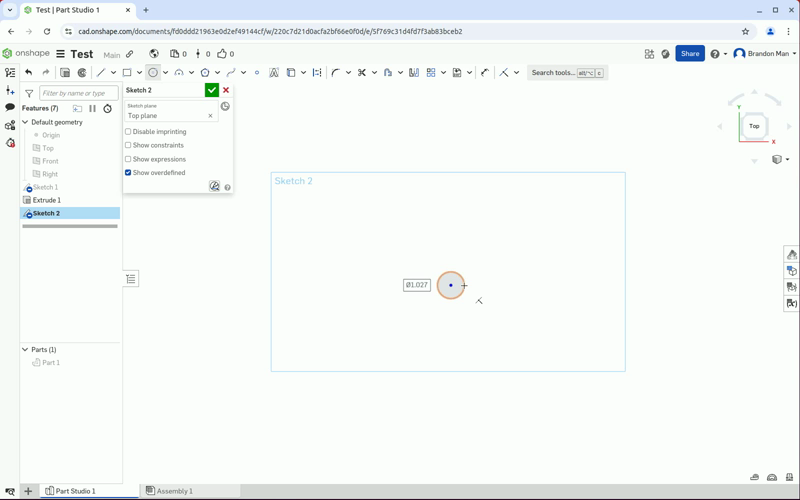
scroll(-6)
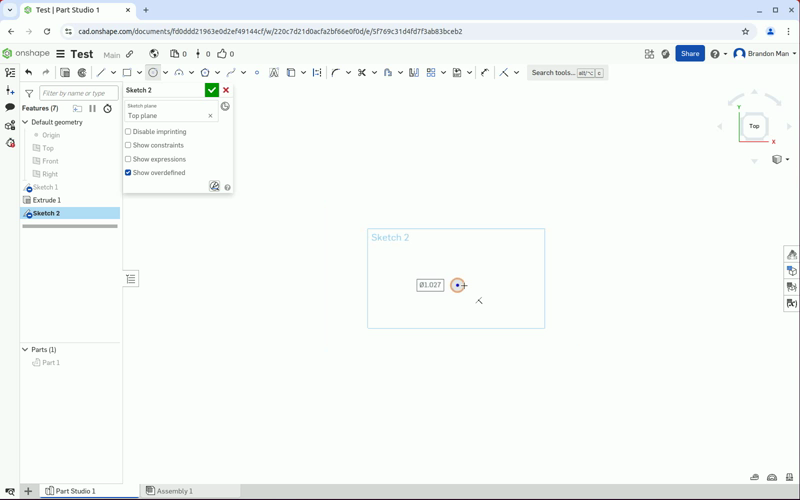
scroll(-6)
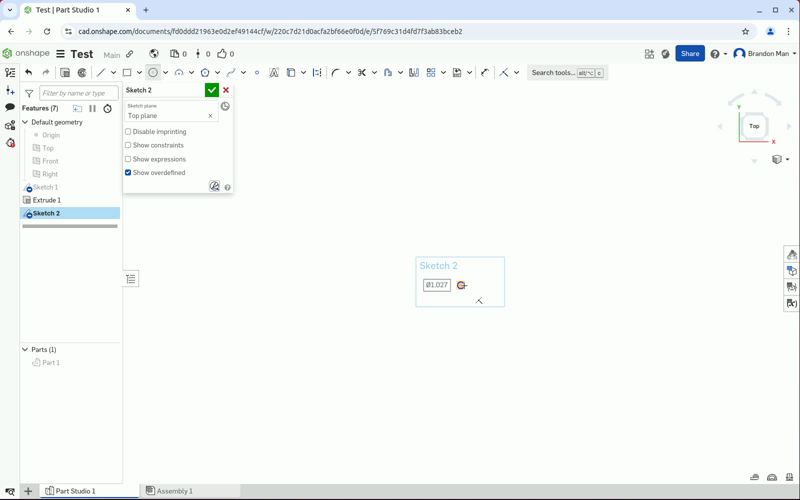
key(esc)
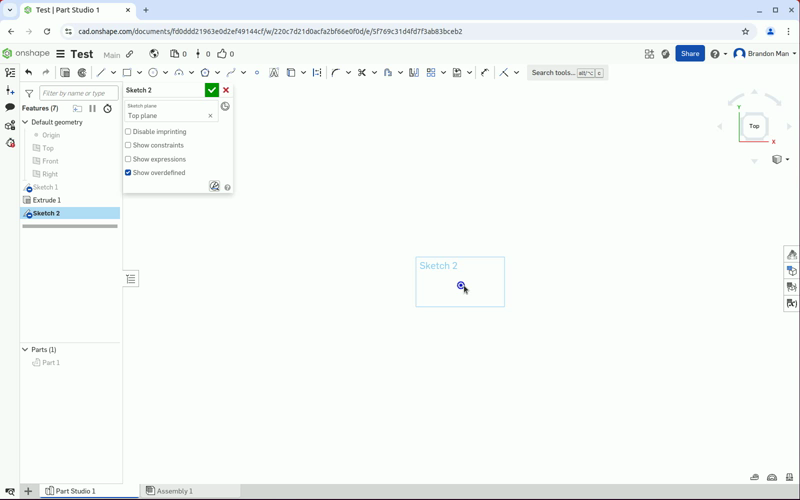
mouse_move(463, 285)
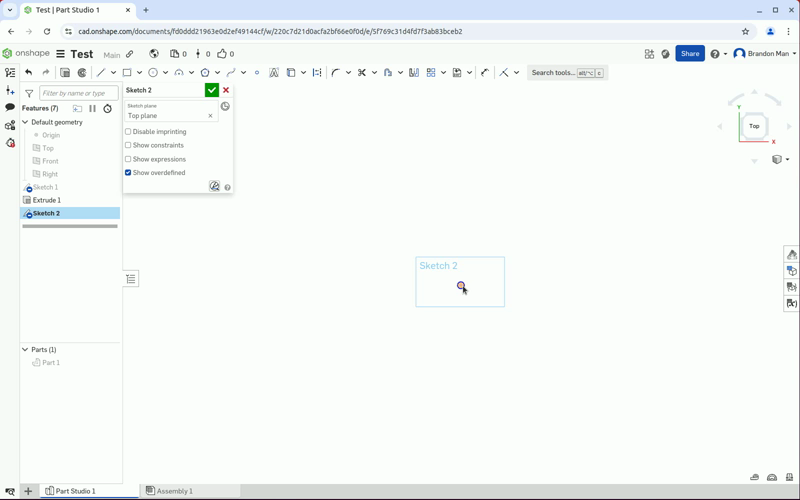
scroll(6)
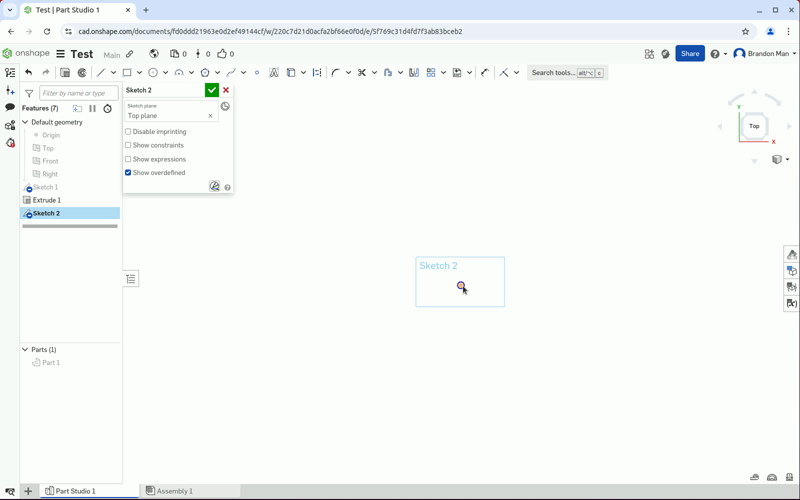
scroll(6)
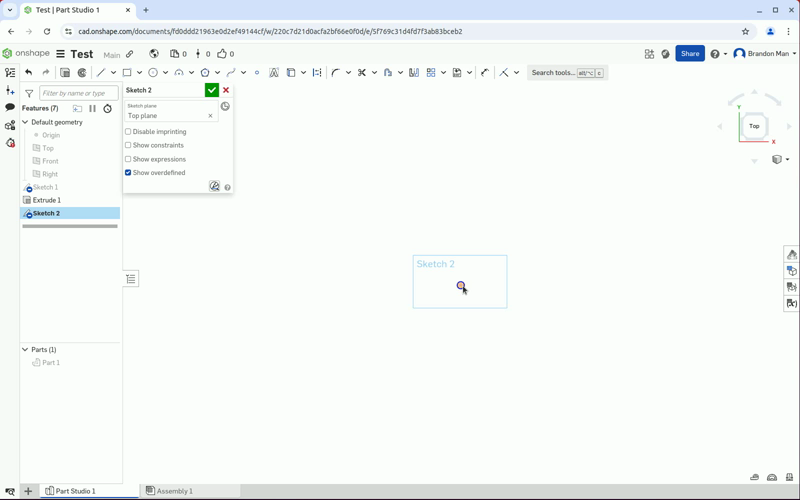
scroll(6)
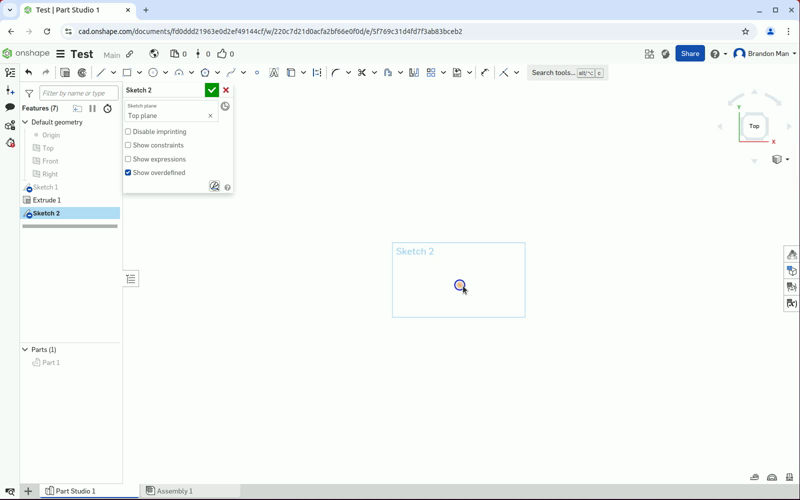
scroll(6)
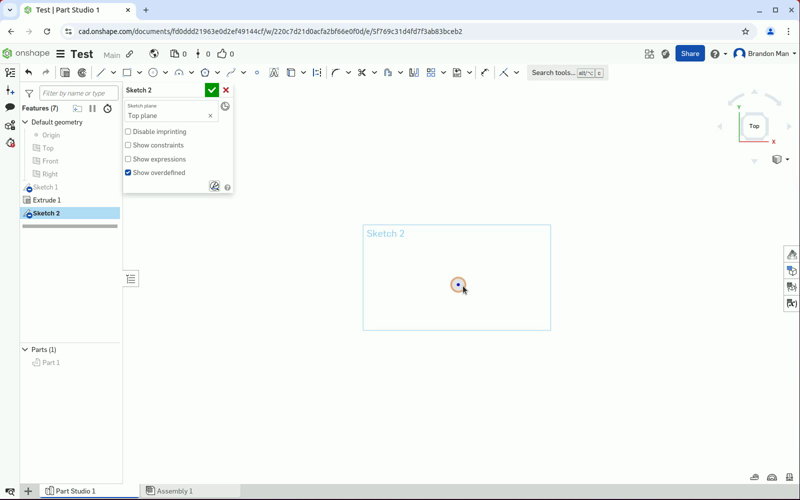
scroll(6)
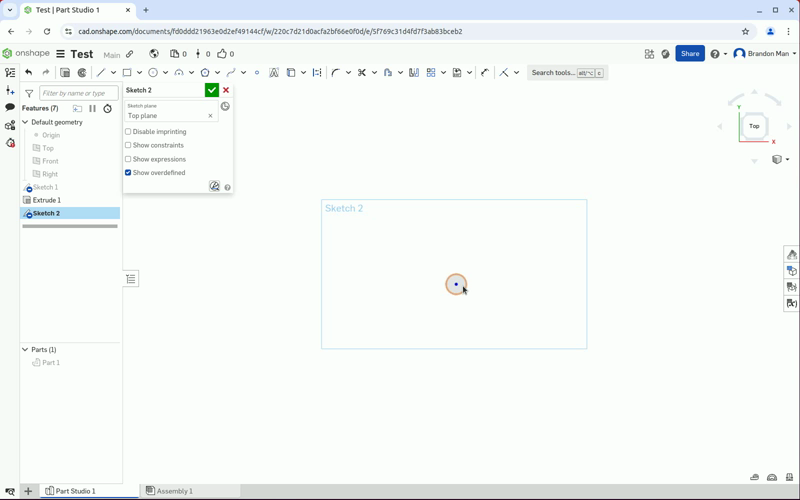
scroll(6)
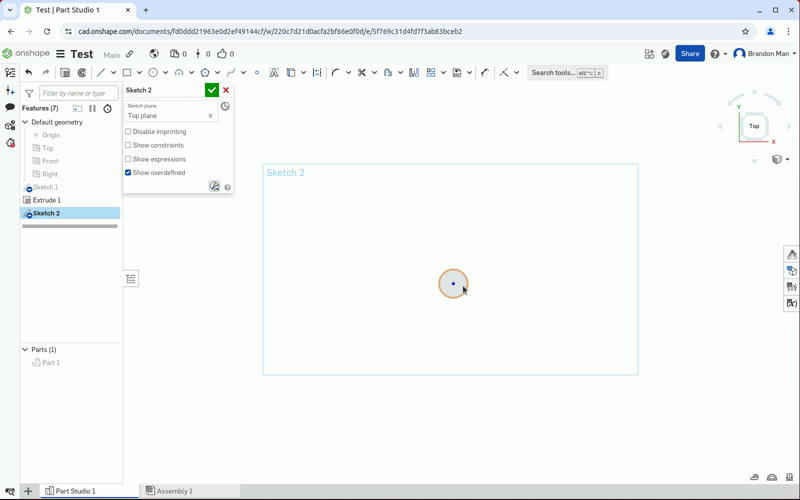
scroll(6)
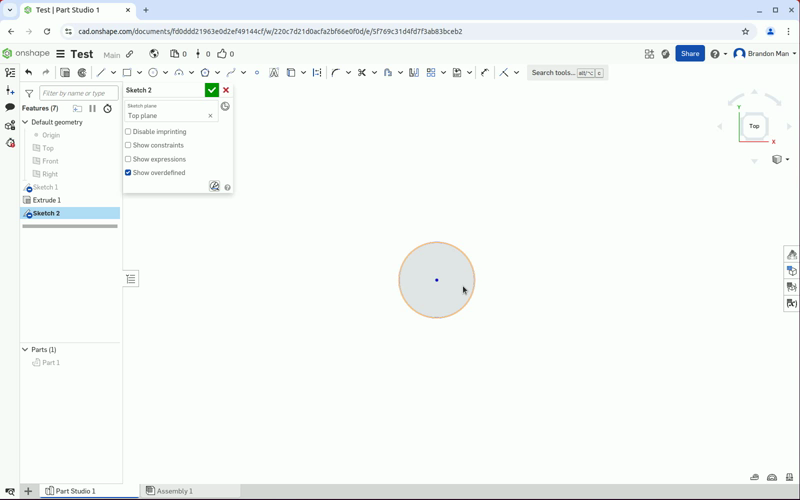
click(463, 285)
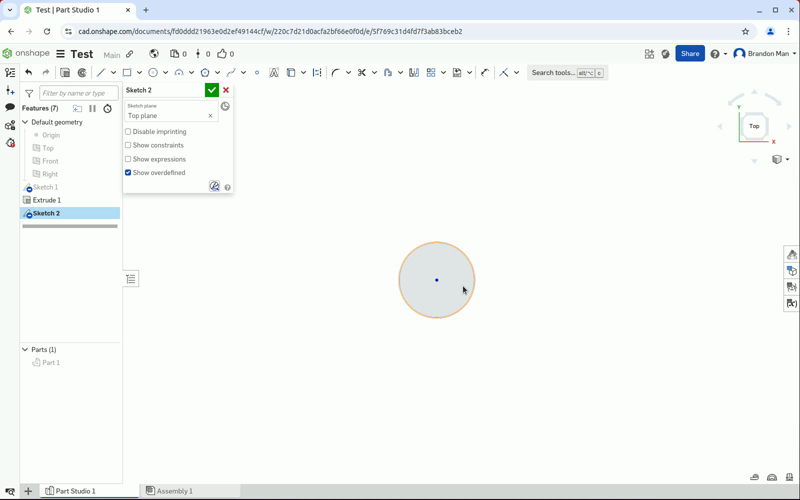
scroll(-6)
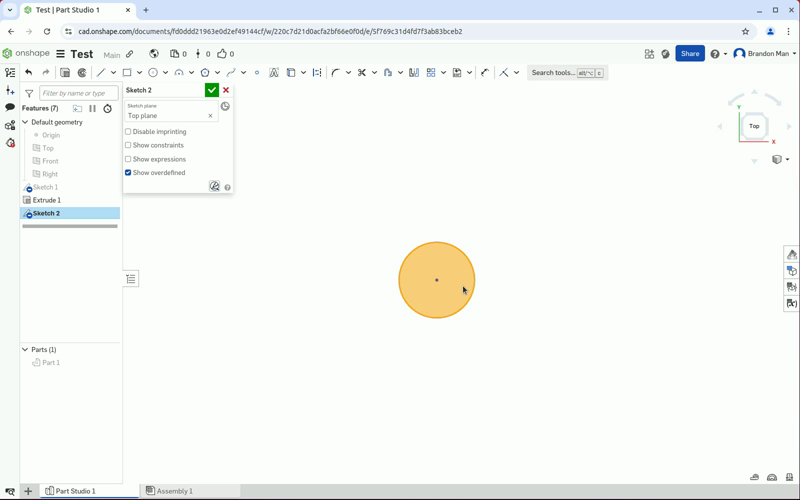
scroll(-6)
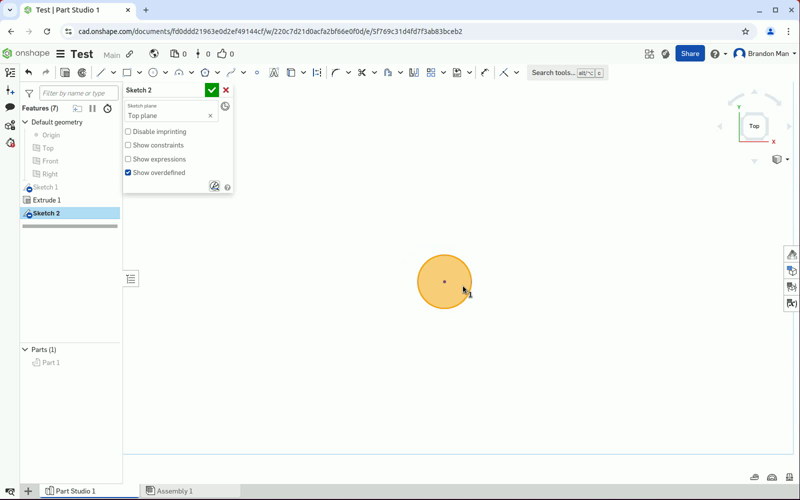
scroll(-6)
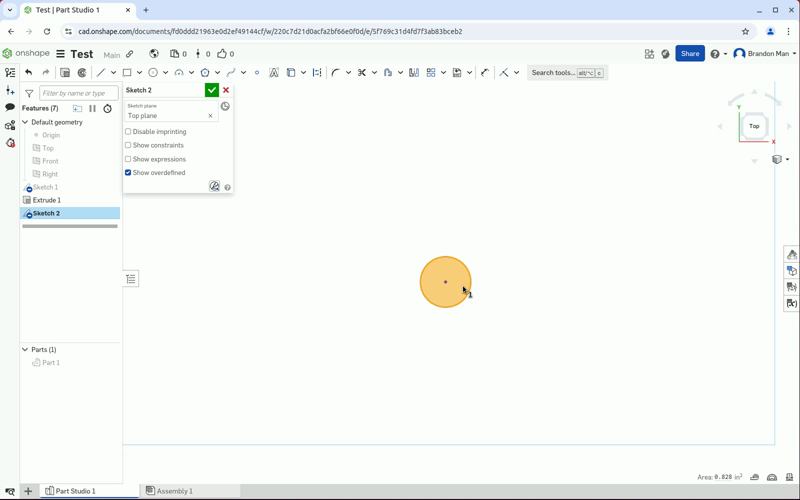
scroll(-6)
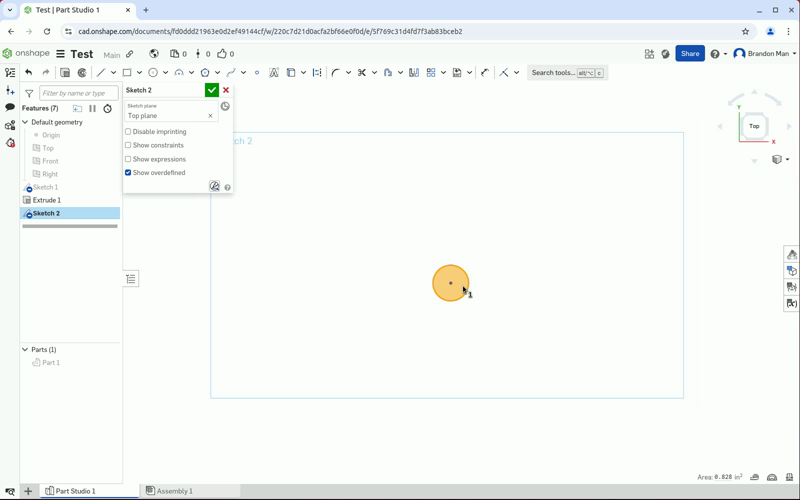
scroll(-6)
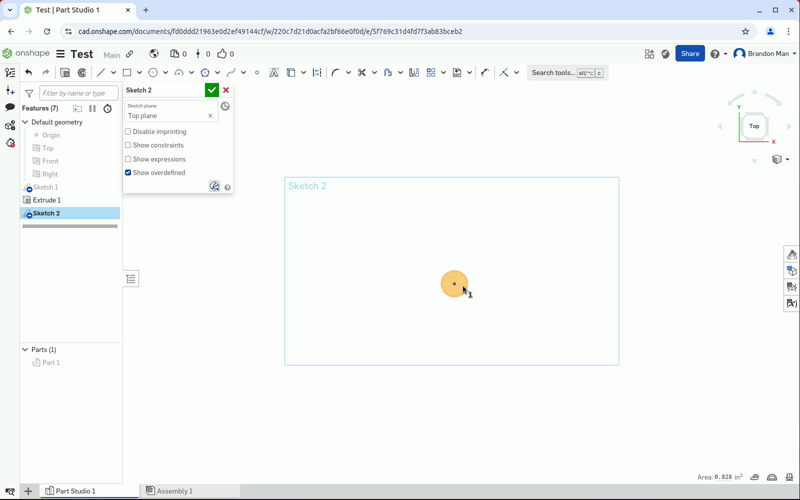
scroll(-6)
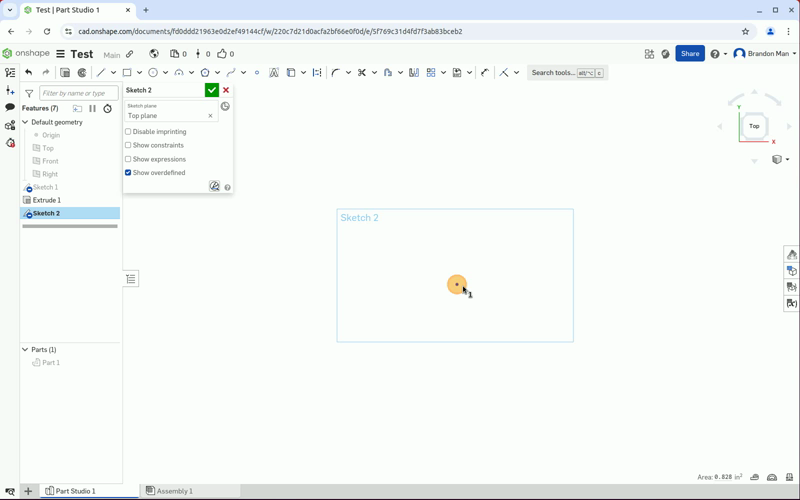
scroll(-6)
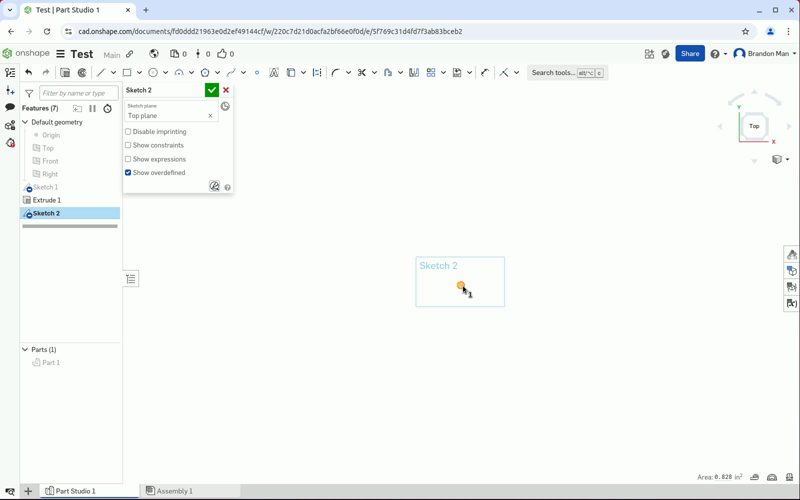
mouse_move(73, 352)
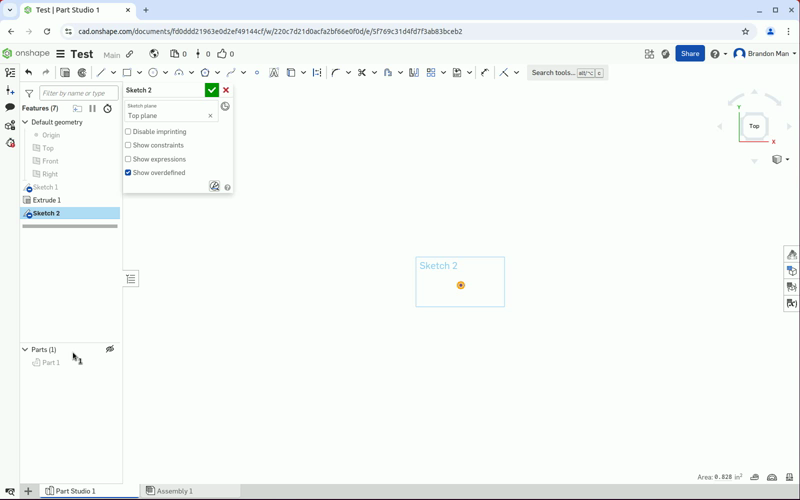
key(shift+y)
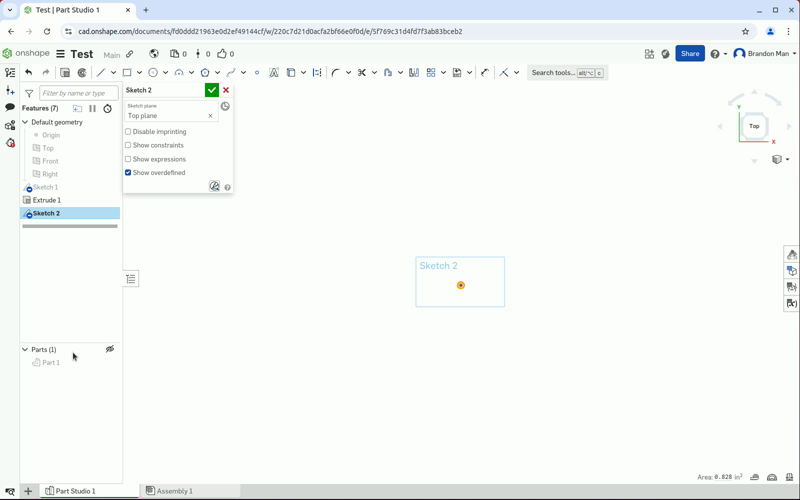
key(shift+e)
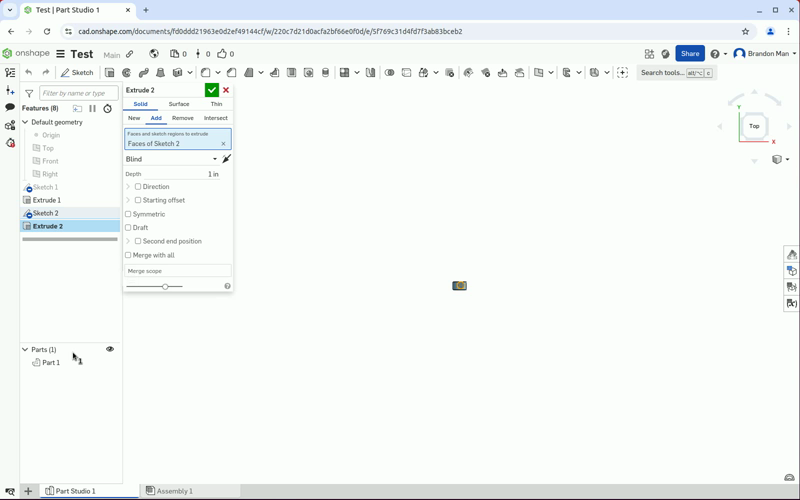
mouse_move(143, 106)
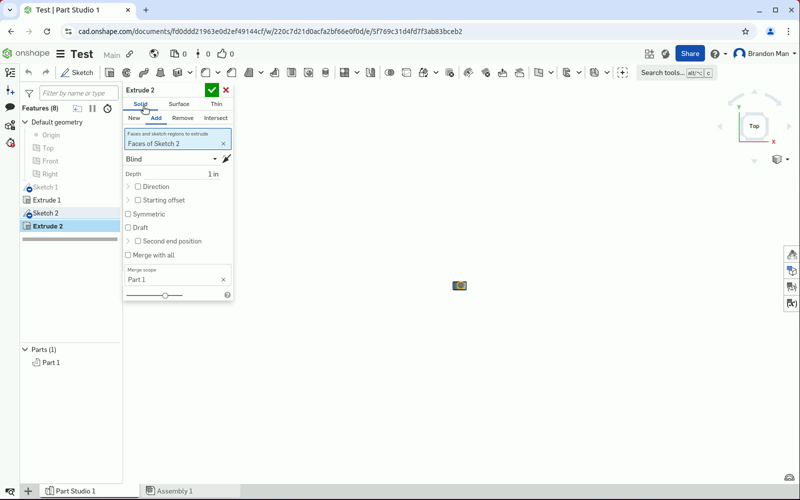
click(143, 106)
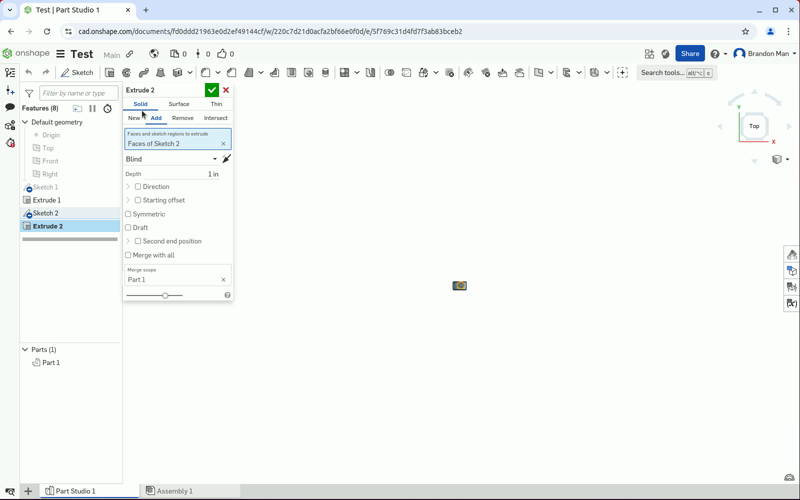
mouse_move(137, 120)
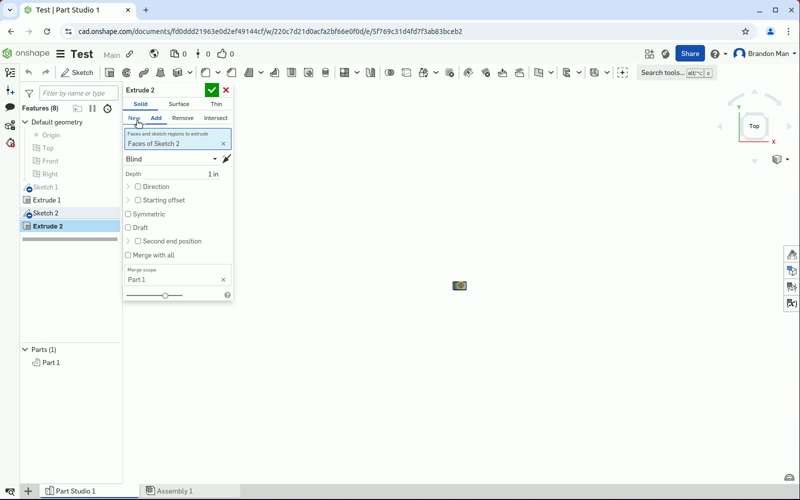
click(137, 120)
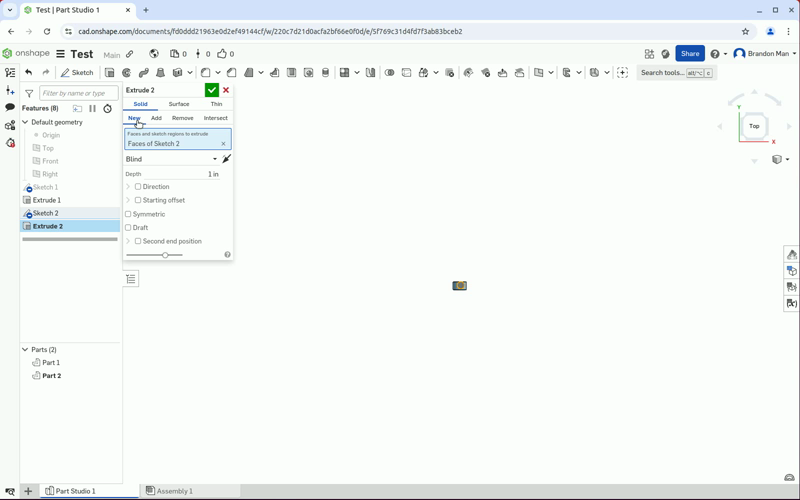
key(tab, 4)
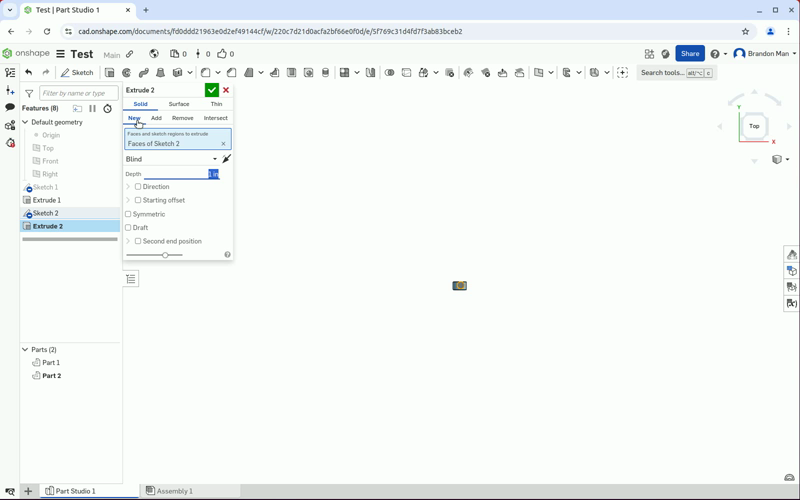
text(23.108)
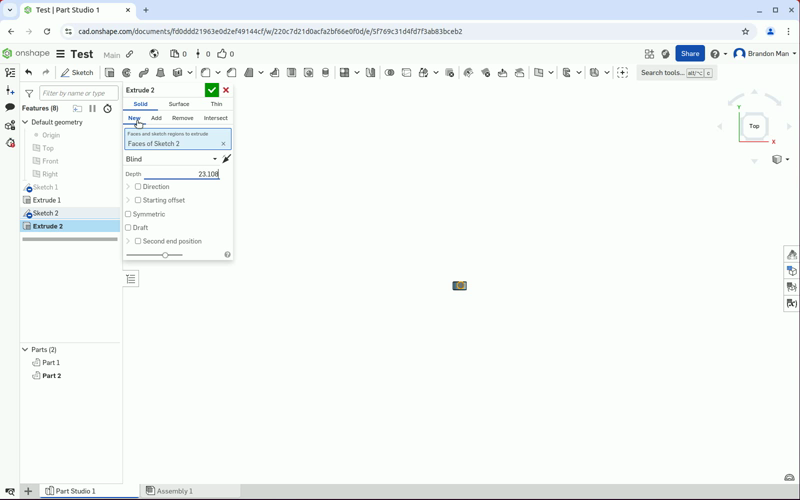
key(enter)
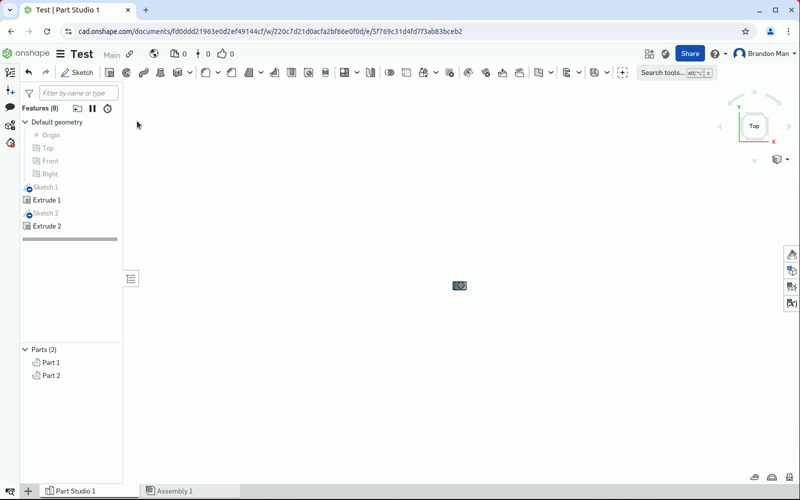
key(shift+h)
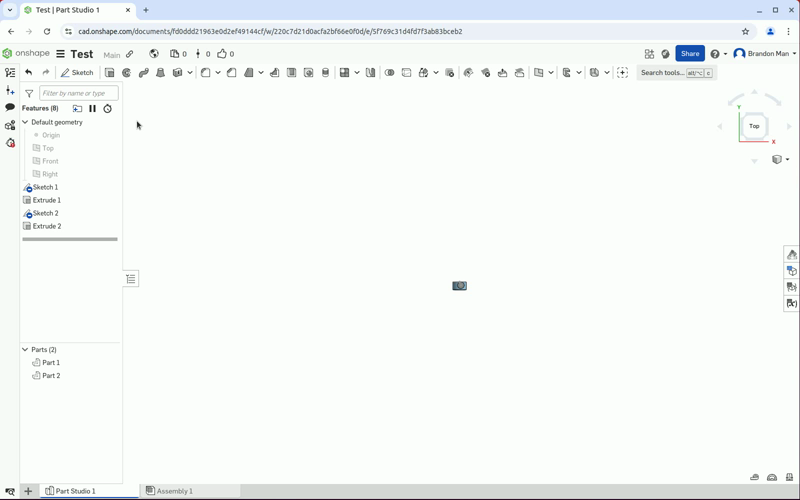
key(shift+h)
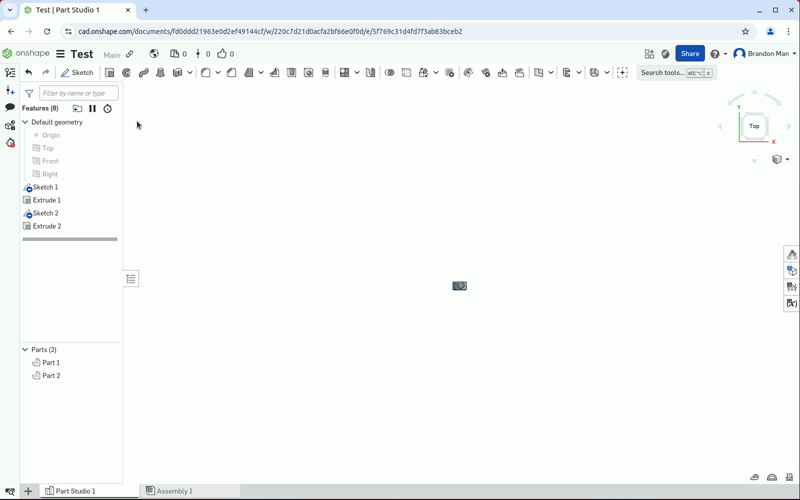
key(shift+7)
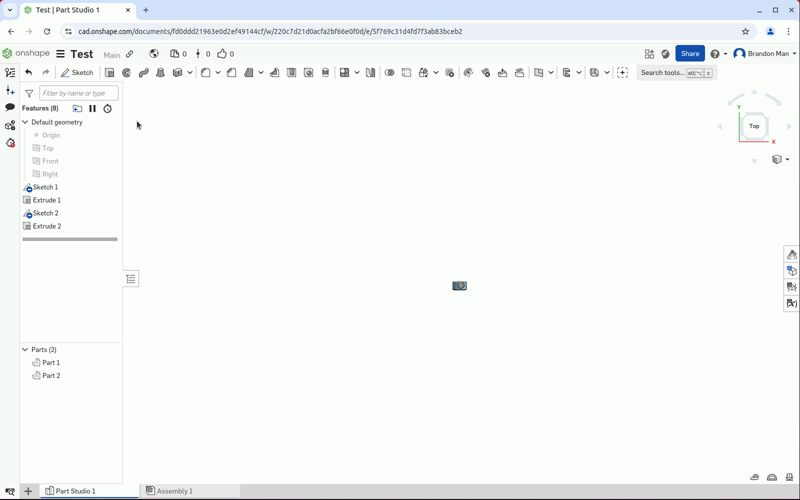
key(up, 3)
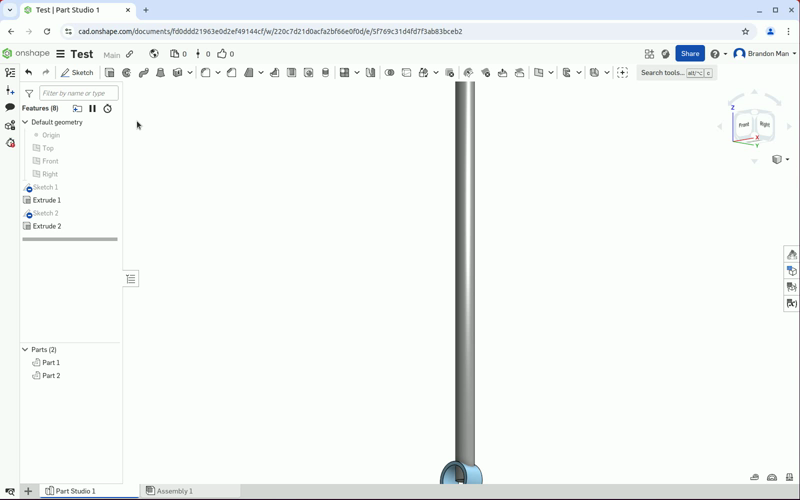
key(left, 3)
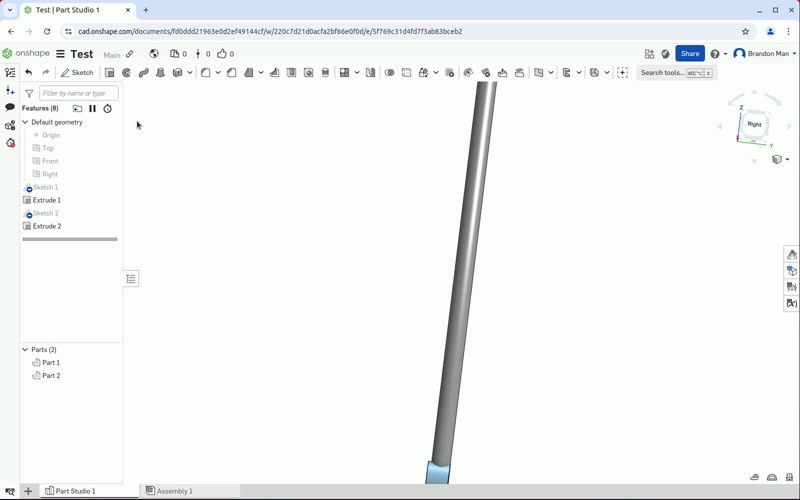
key(right, 3)
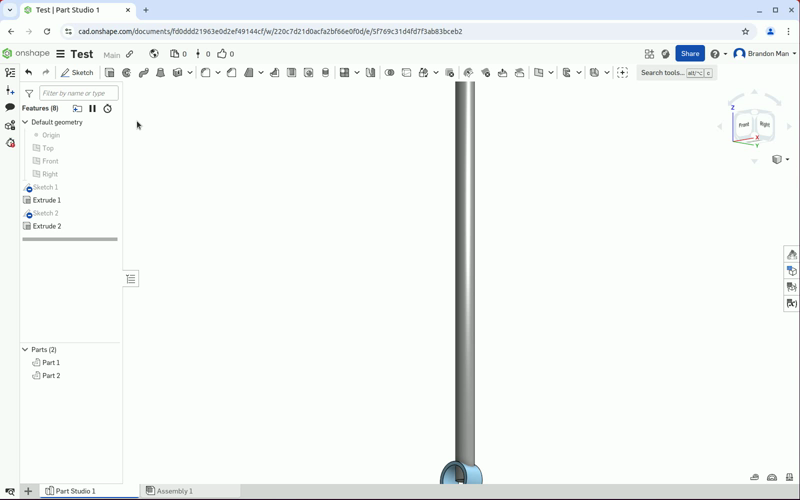
key(down, 3)
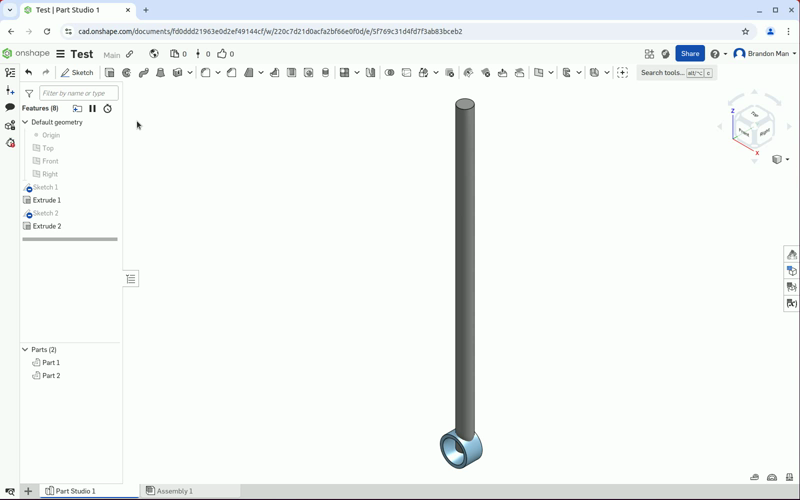
mouse_move(73, 189)
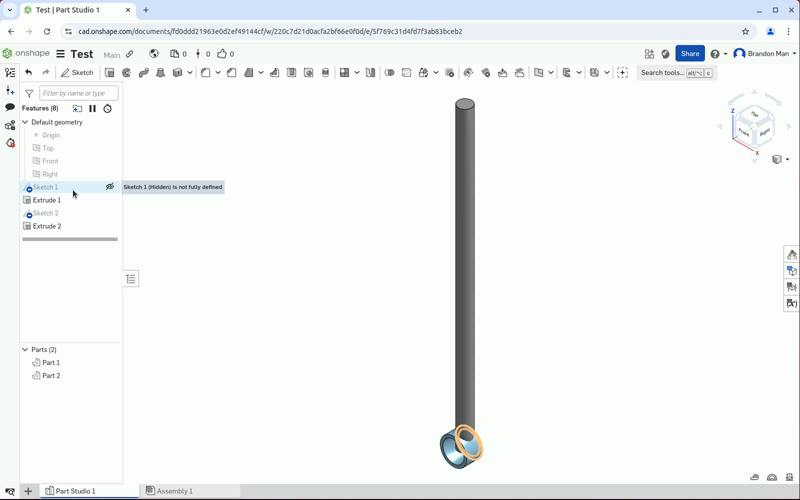
click(73, 189)